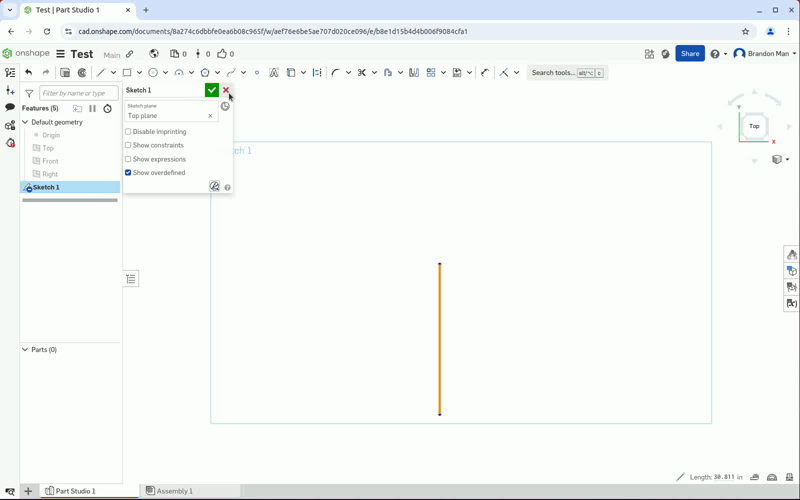
key(shift+h)
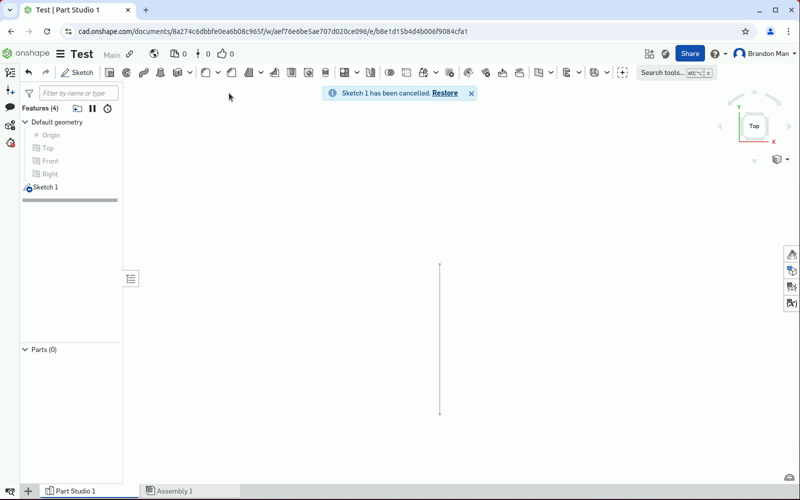
mouse_move(73, 352)
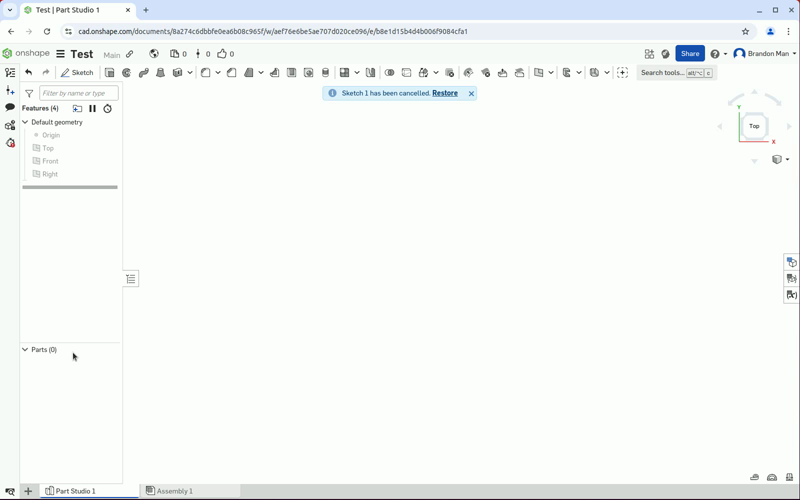
key(y)
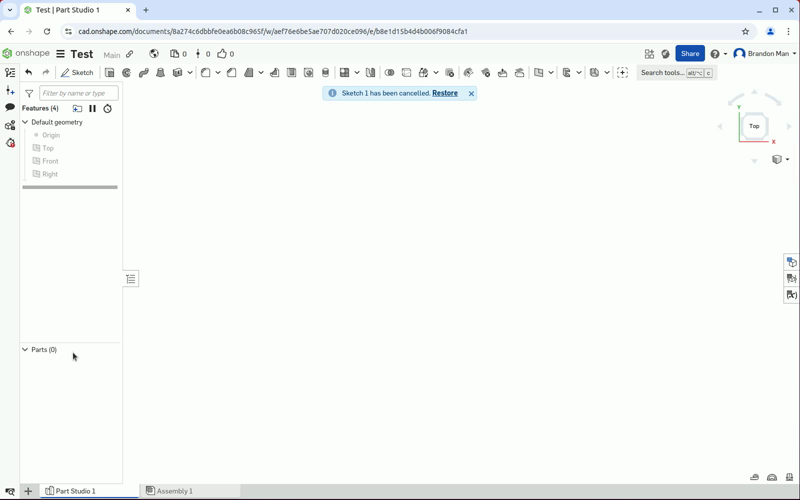
key(shift+p)
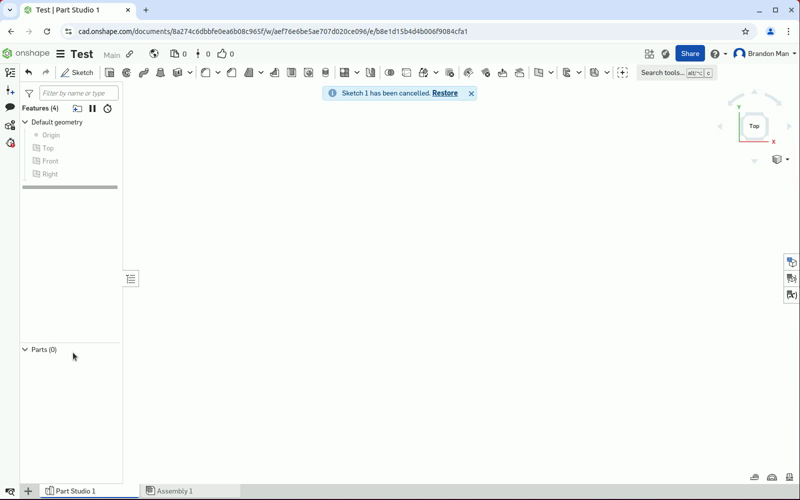
key(space)
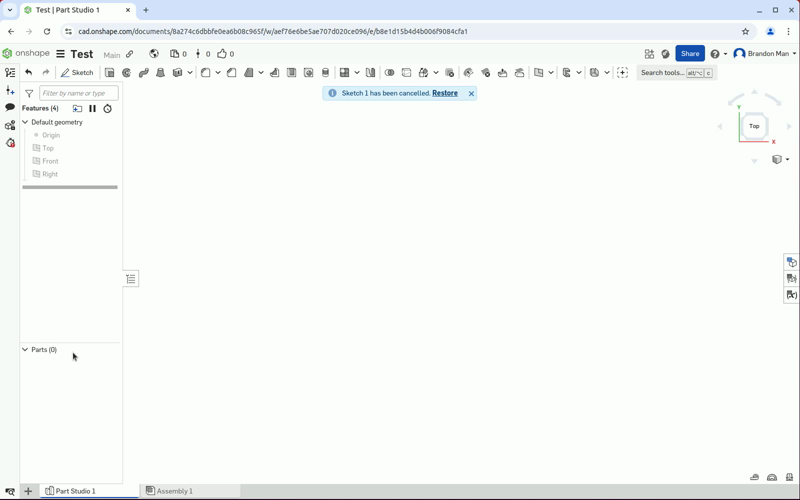
key_down(shift)
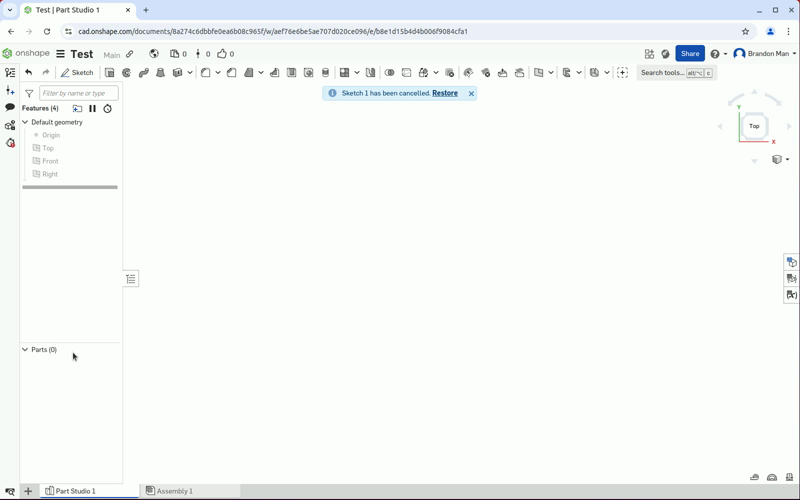
key(up)
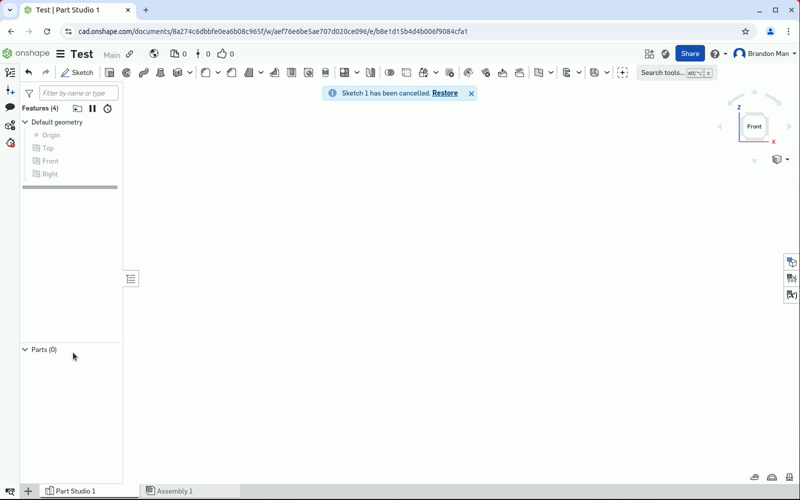
key_up(shift)
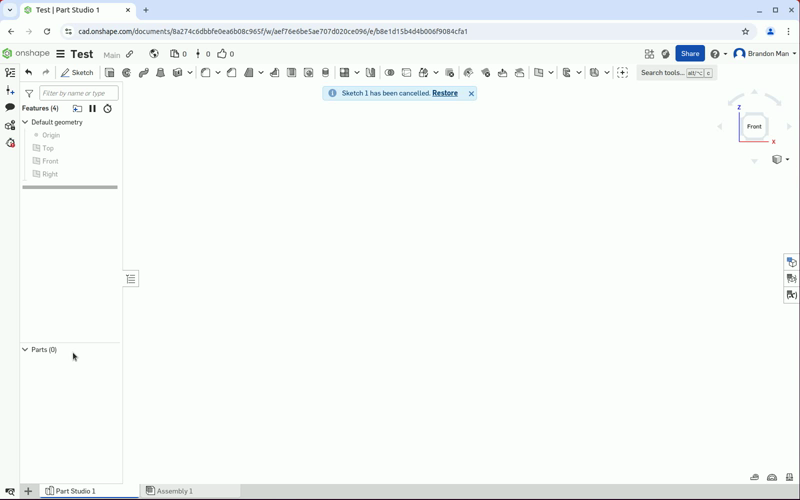
mouse_move(73, 352)
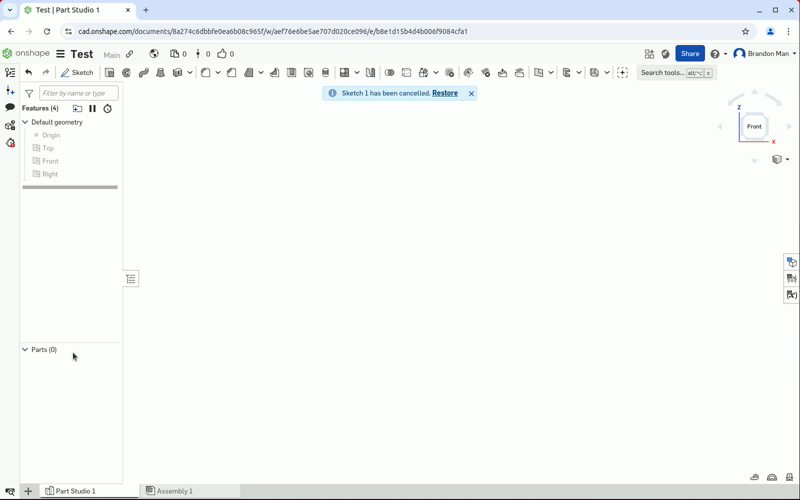
key(shift+y)
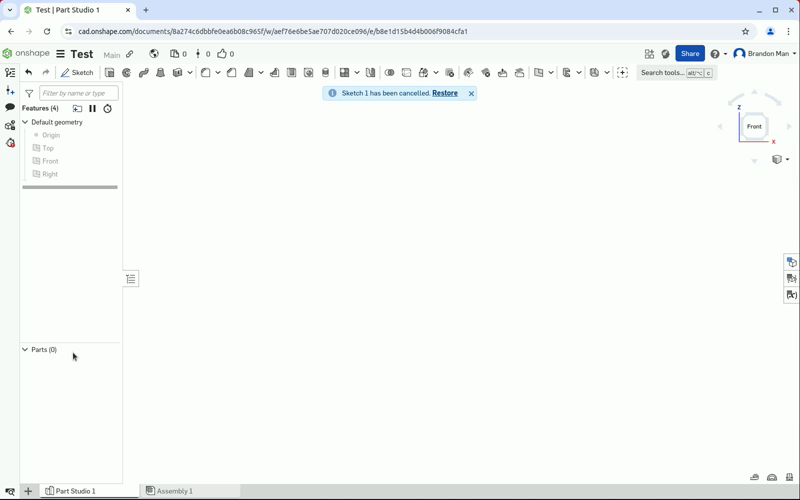
key(shift+s)
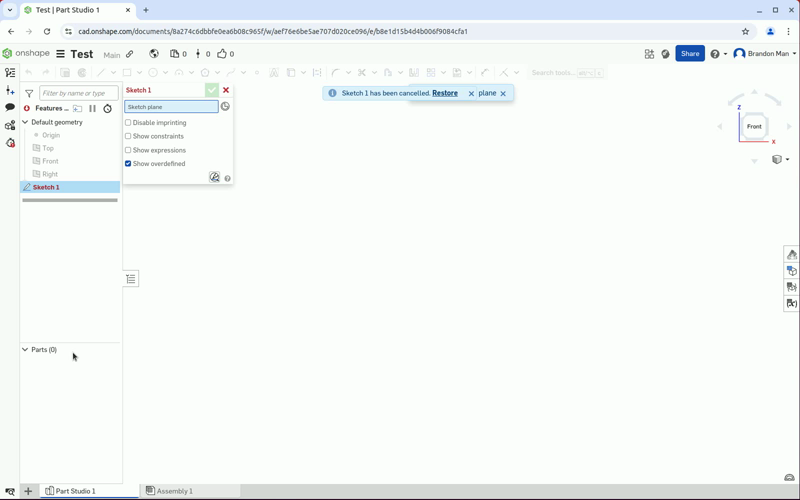
mouse_move(73, 163)
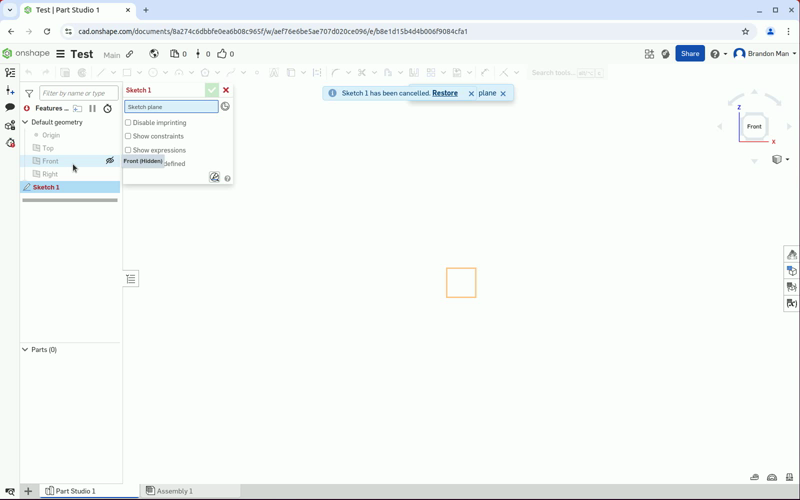
click(73, 163)
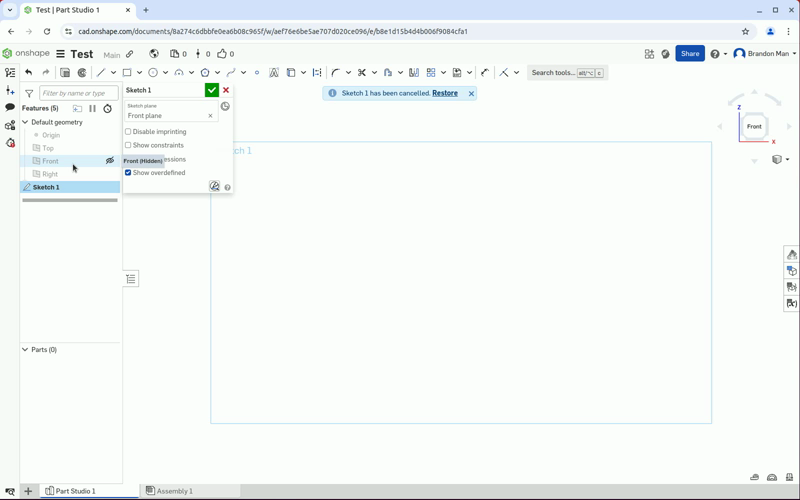
mouse_move(73, 352)
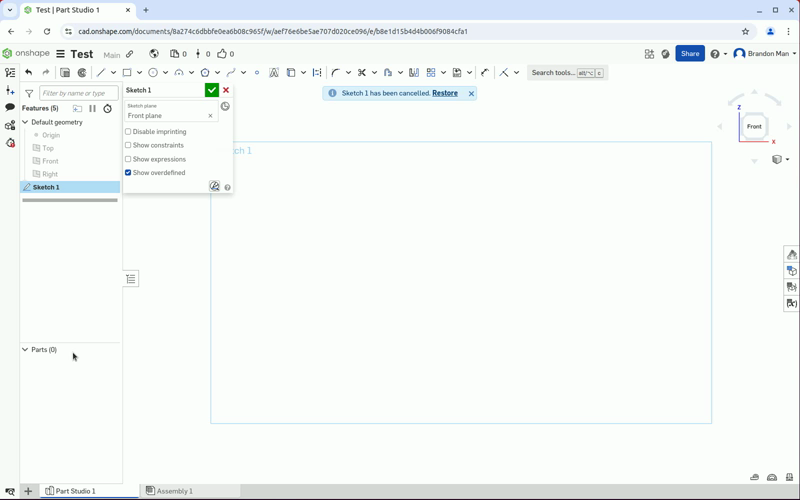
key(y)
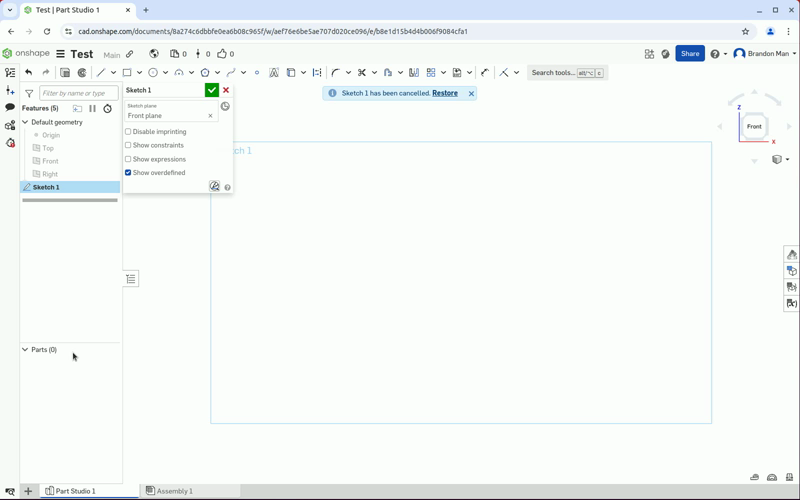
key(c)
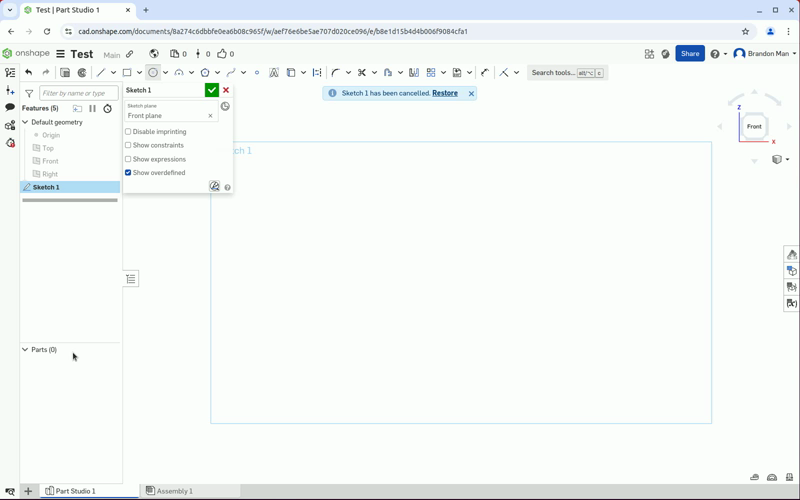
key_down(shift)
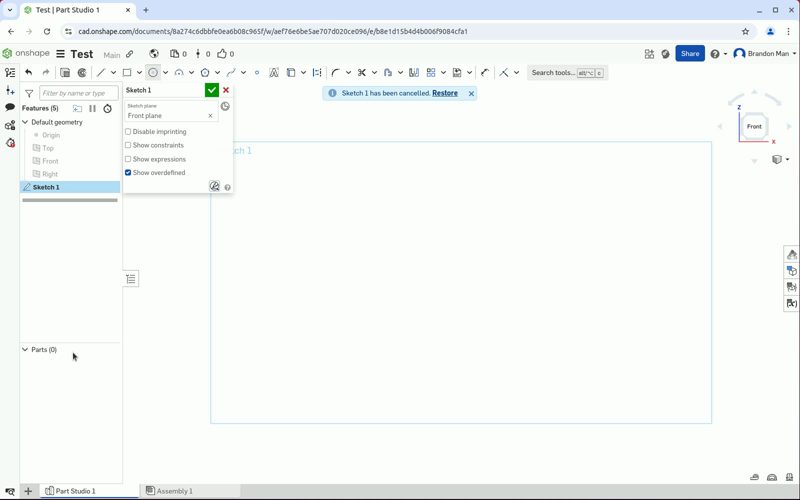
mouse_move(460, 282)
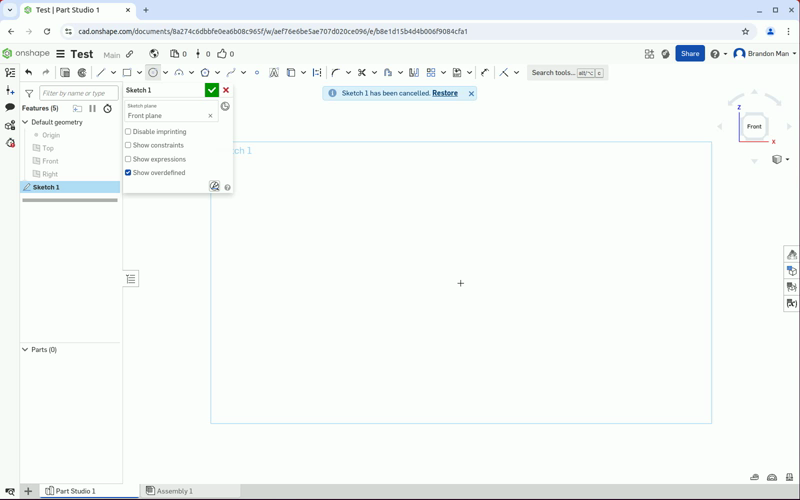
click(460, 282)
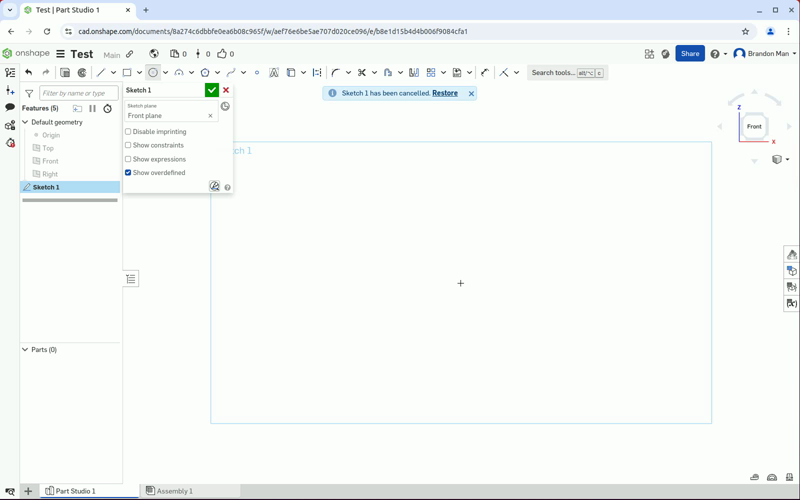
key_up(shift)
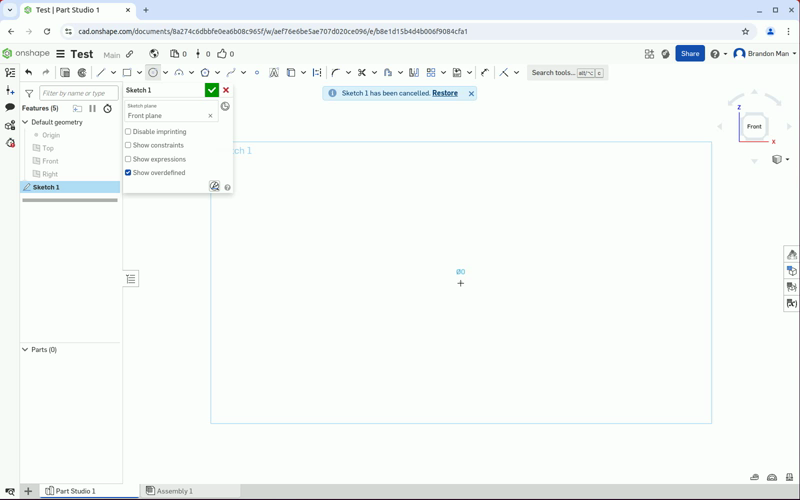
mouse_move(510, 282)
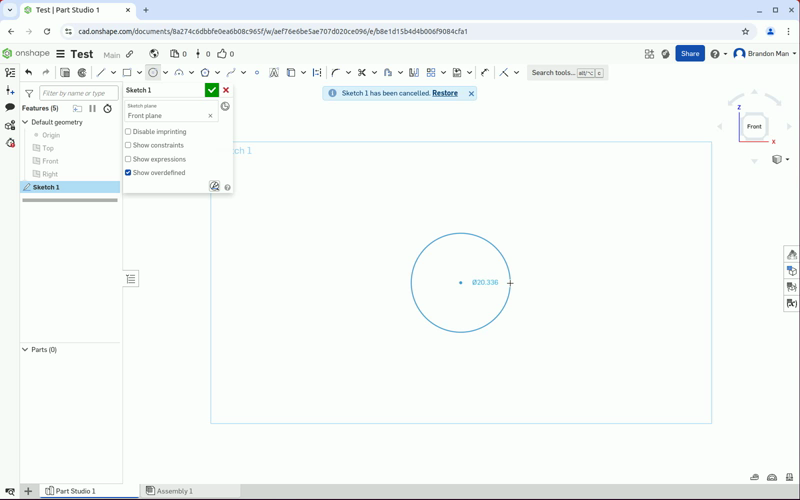
click(510, 282)
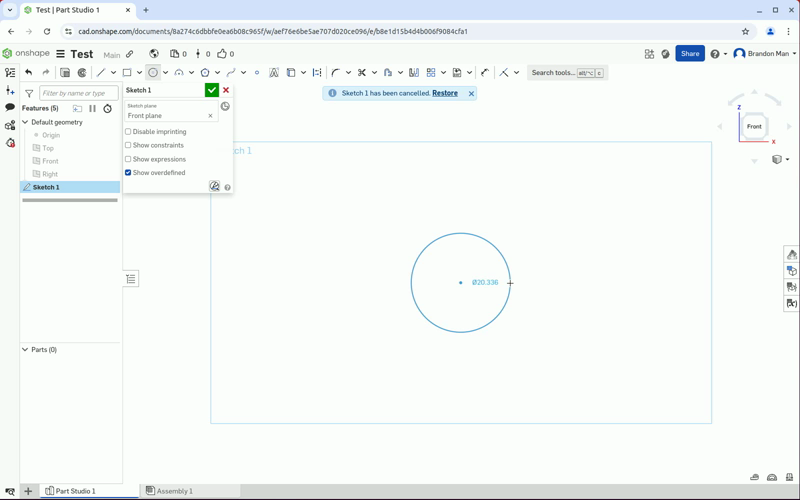
key(esc)
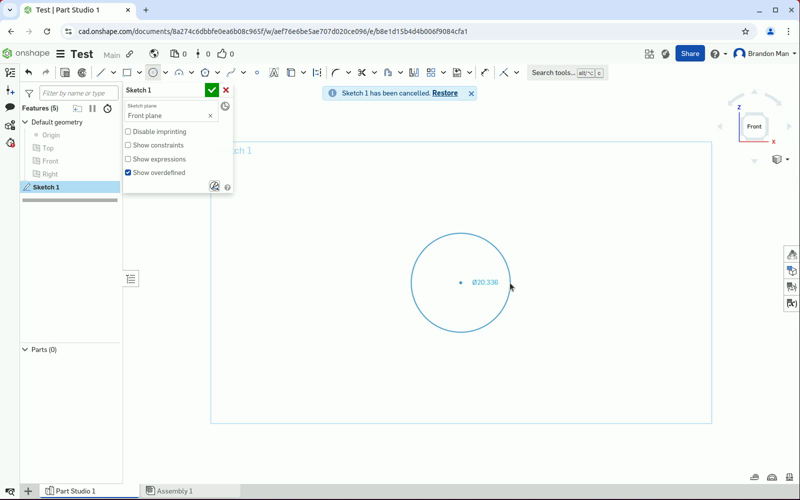
key(c)
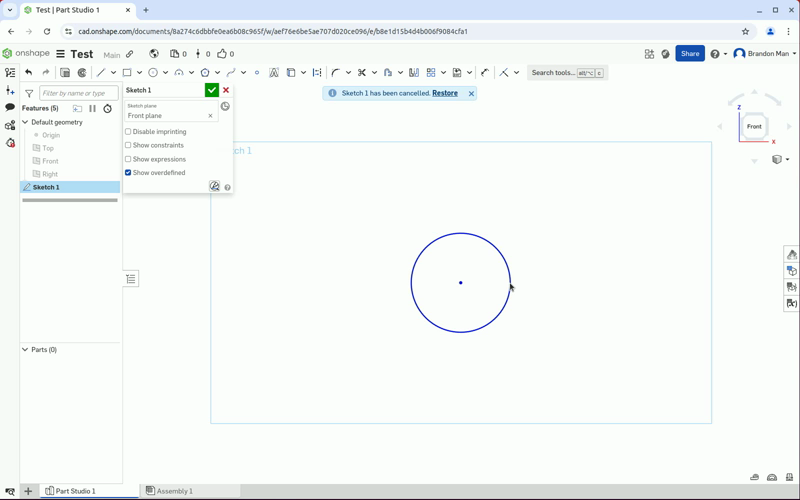
key_down(shift)
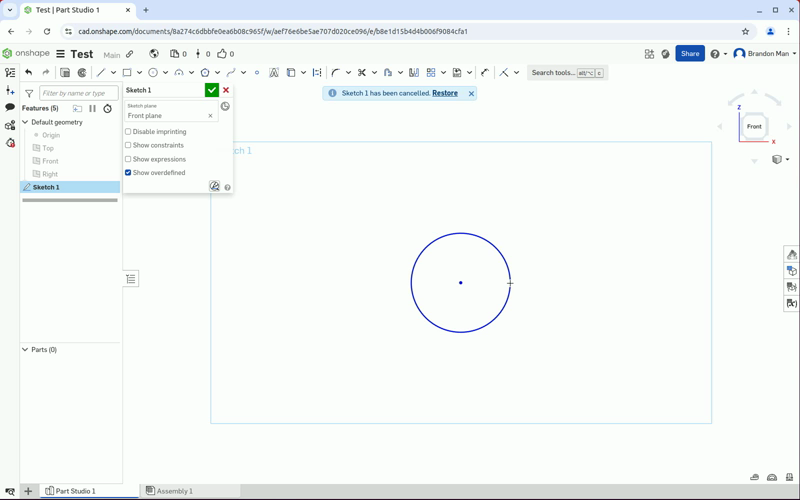
mouse_move(460, 282)
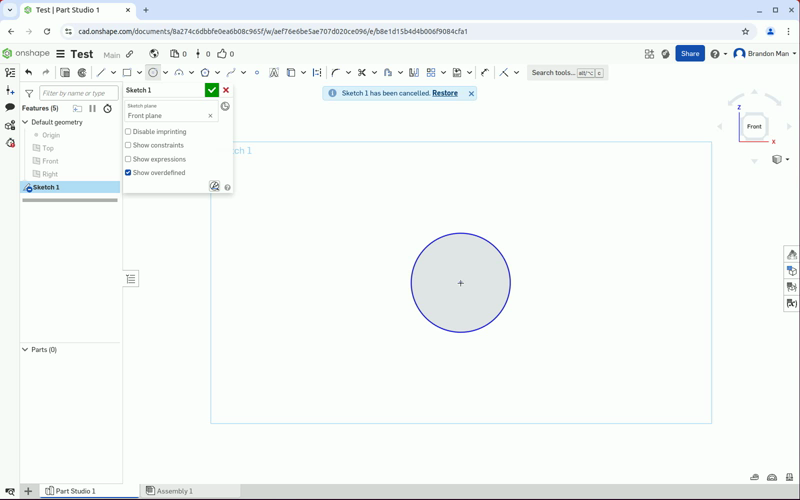
click(460, 282)
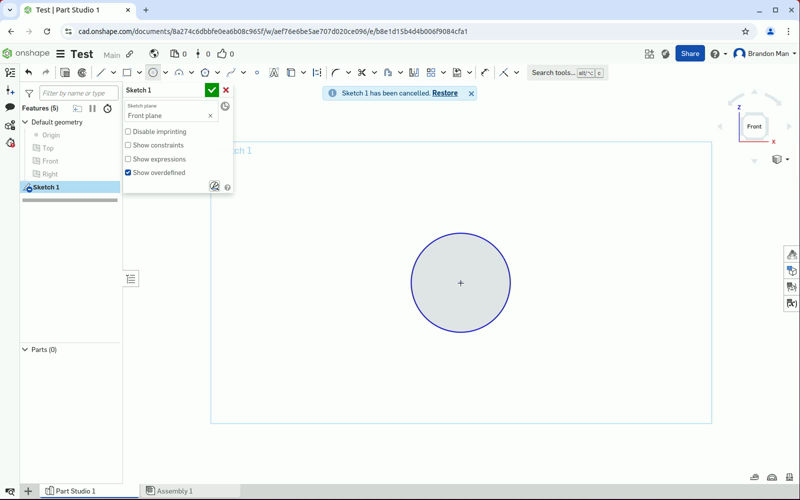
key_up(shift)
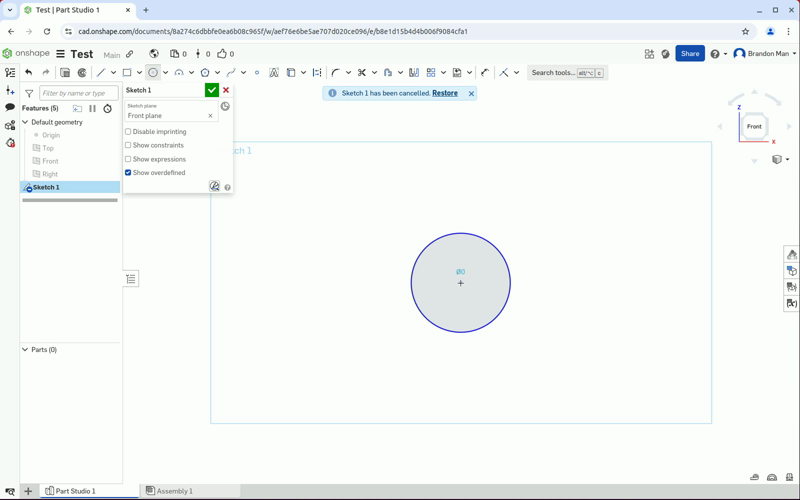
mouse_move(465, 282)
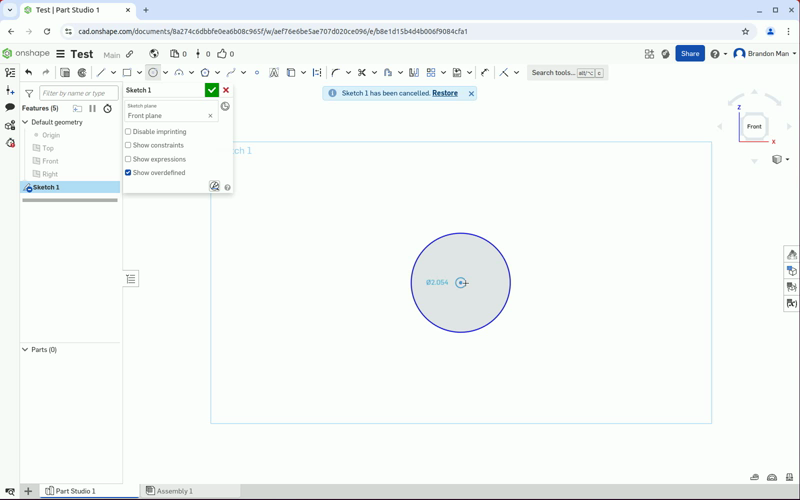
click(465, 282)
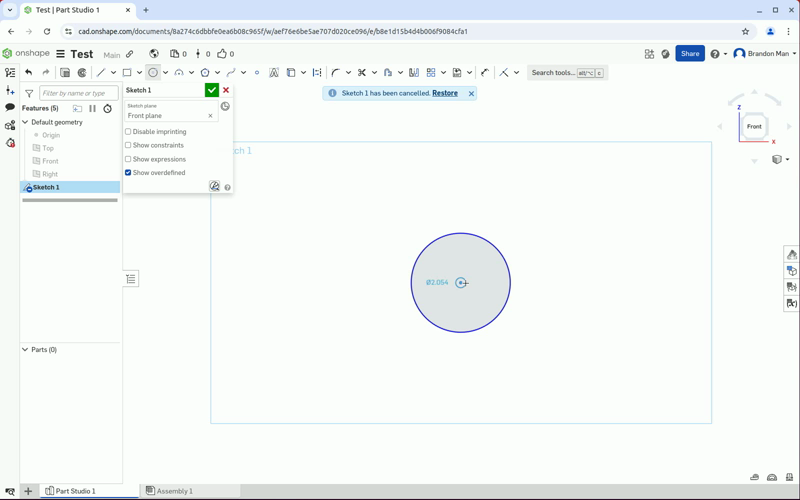
key(esc)
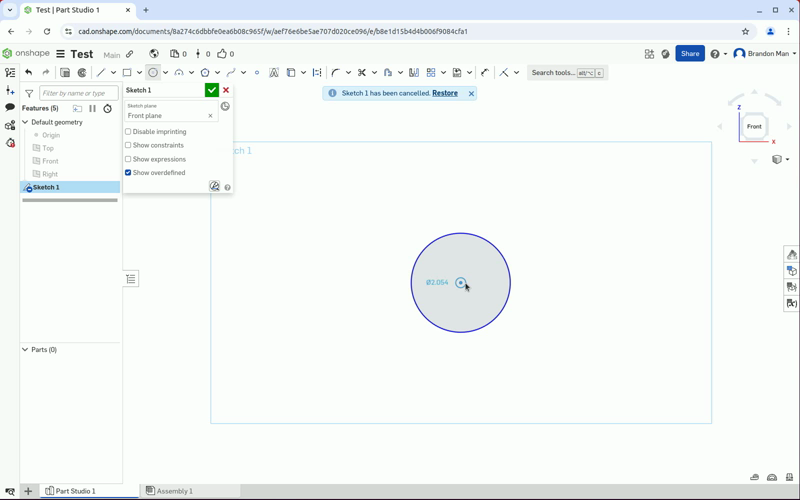
mouse_move(471, 303)
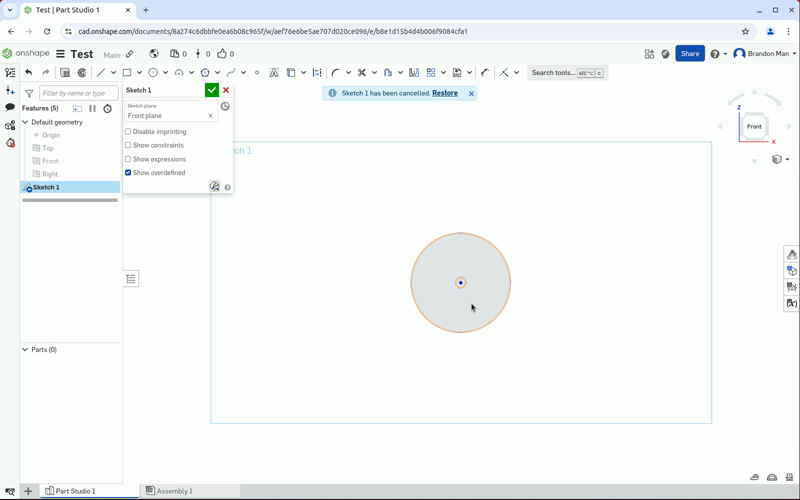
click(471, 303)
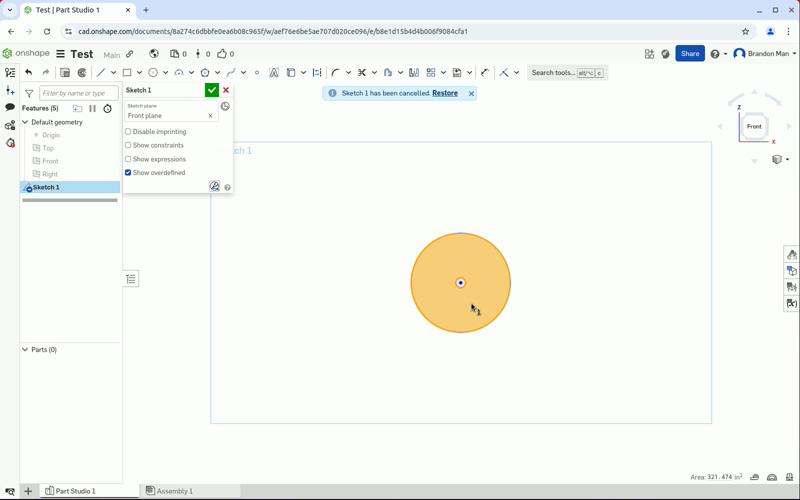
mouse_move(73, 352)
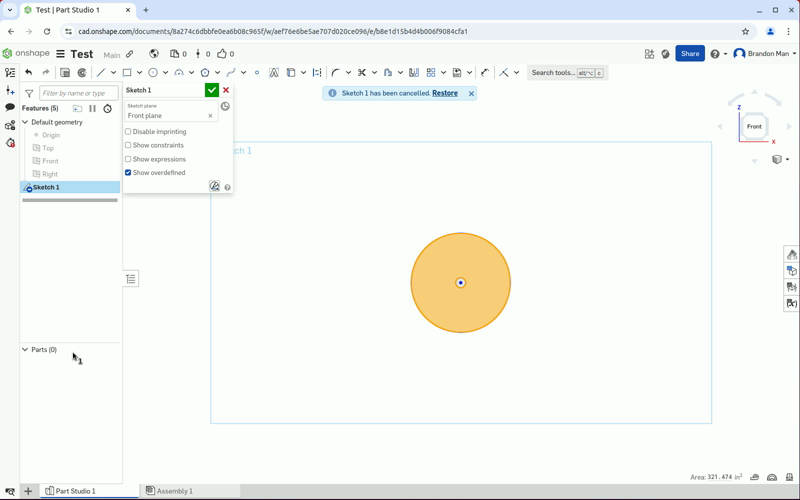
key(shift+y)
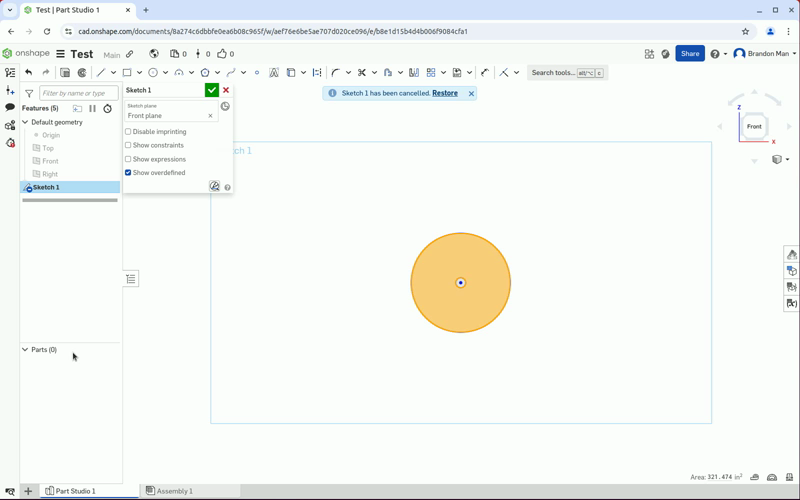
key(shift+e)
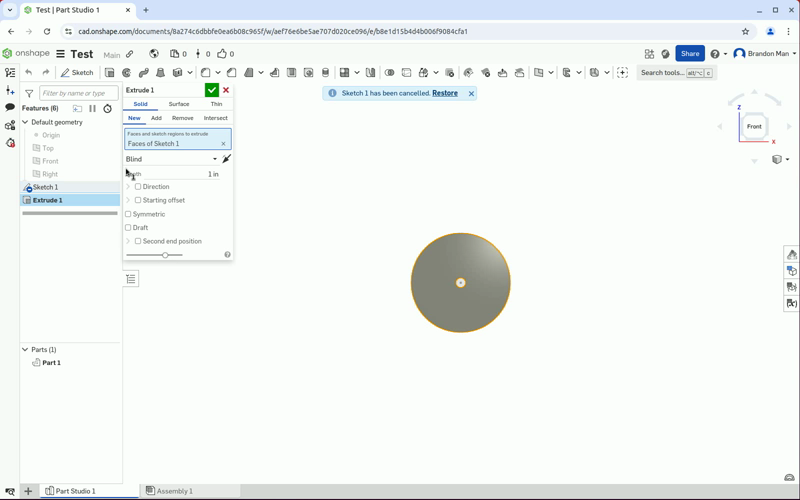
mouse_move(143, 106)
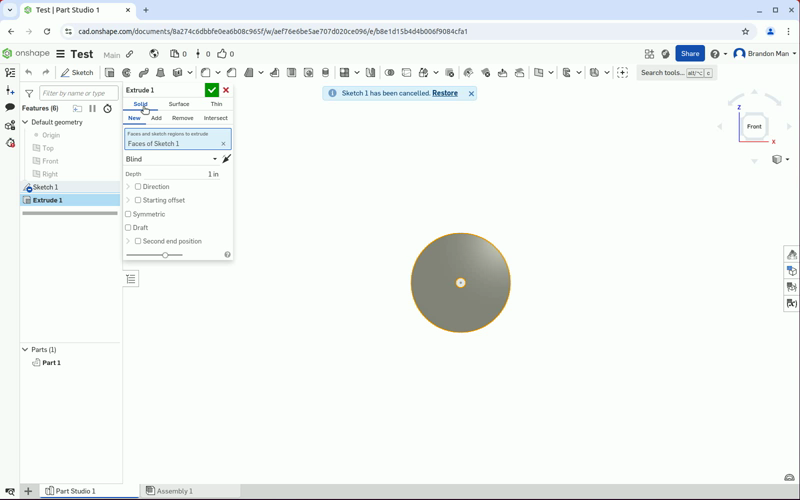
click(143, 106)
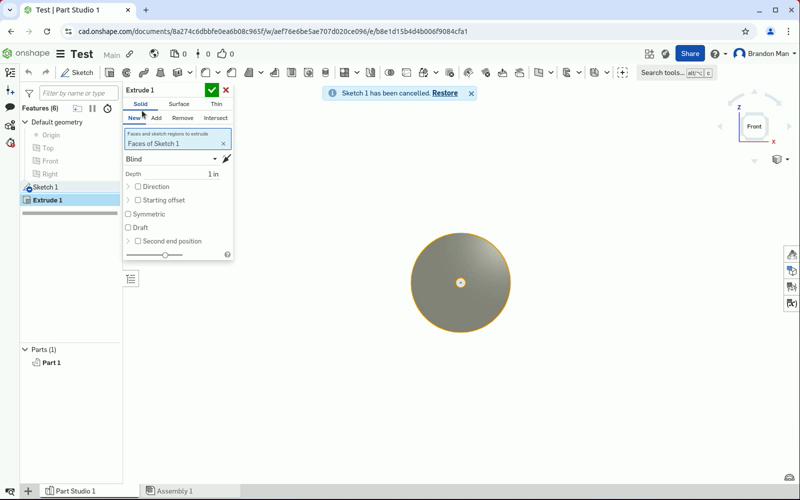
mouse_move(137, 120)
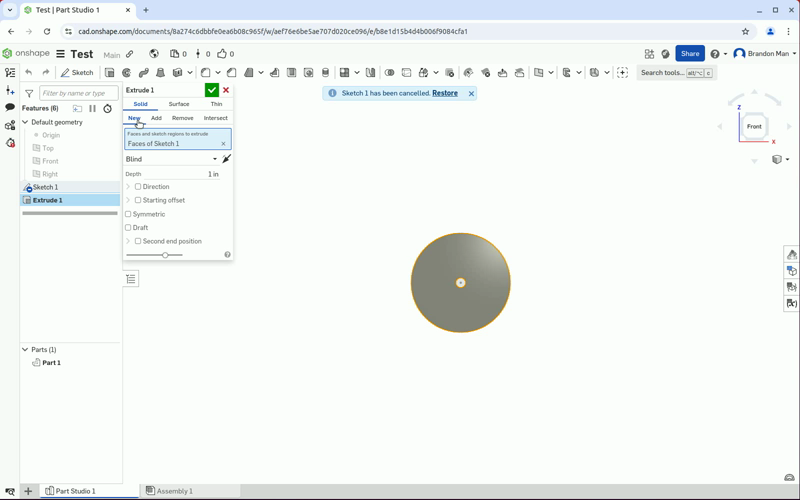
click(137, 120)
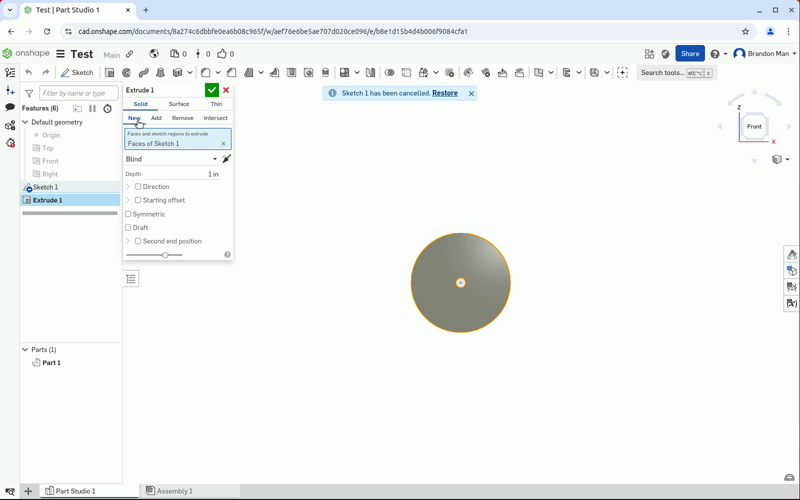
key(tab, 4)
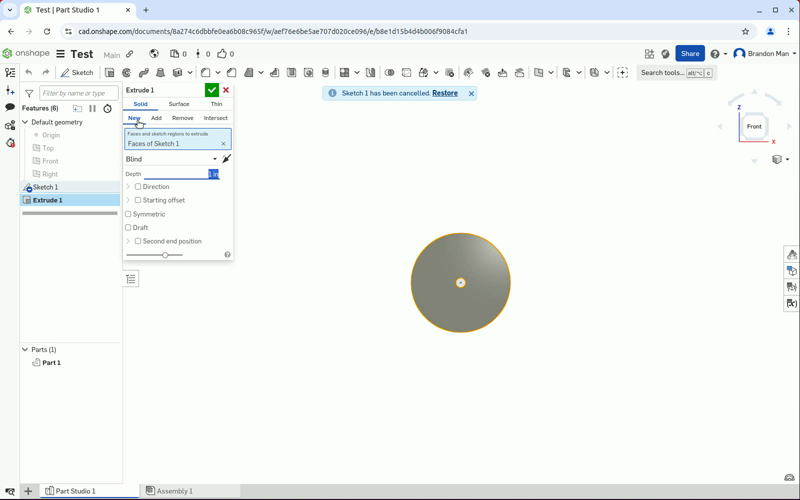
text(23.108)
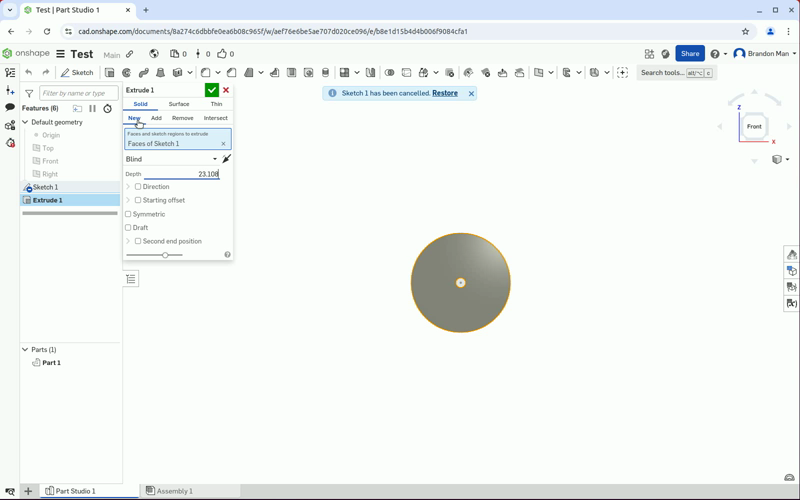
key(enter)
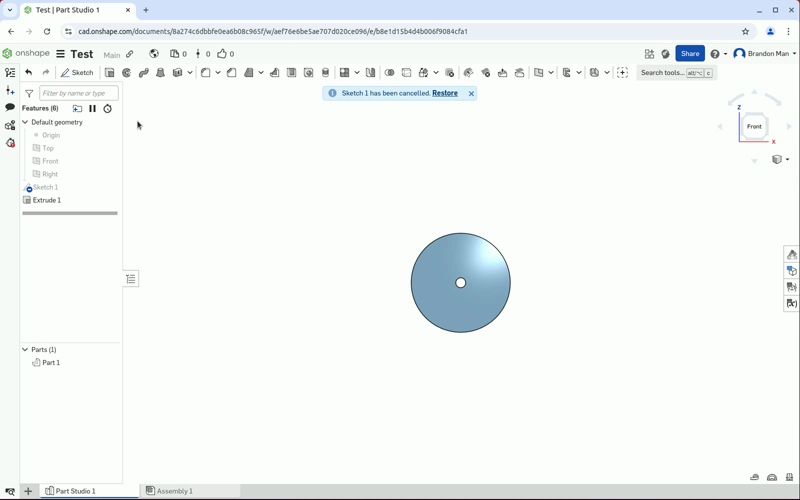
key(shift+h)
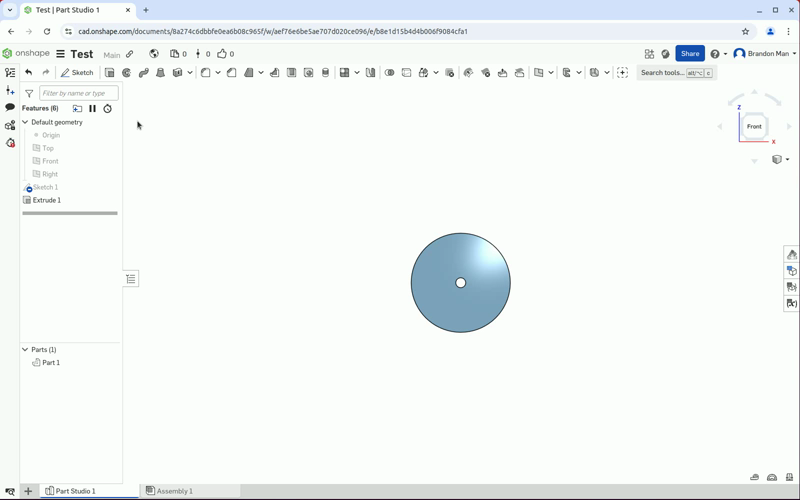
key(shift+h)
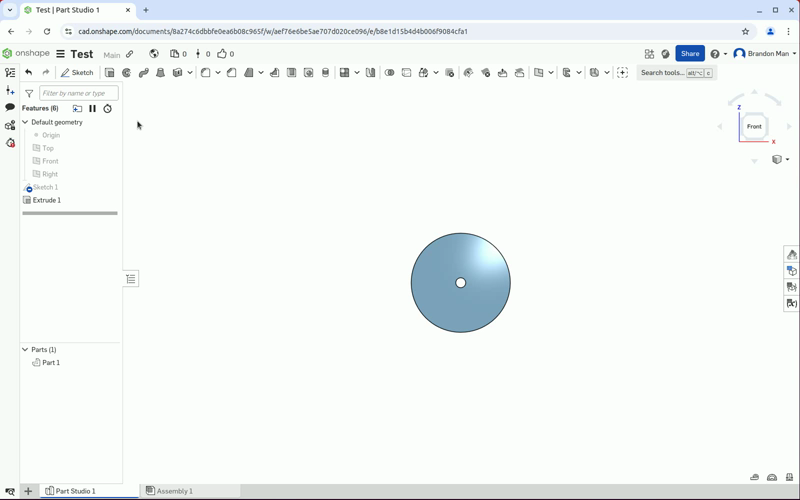
mouse_move(73, 189)
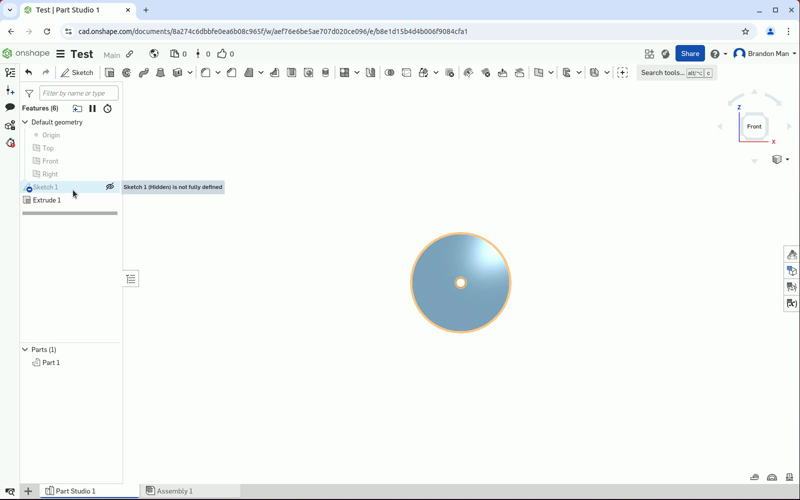
click(73, 189)
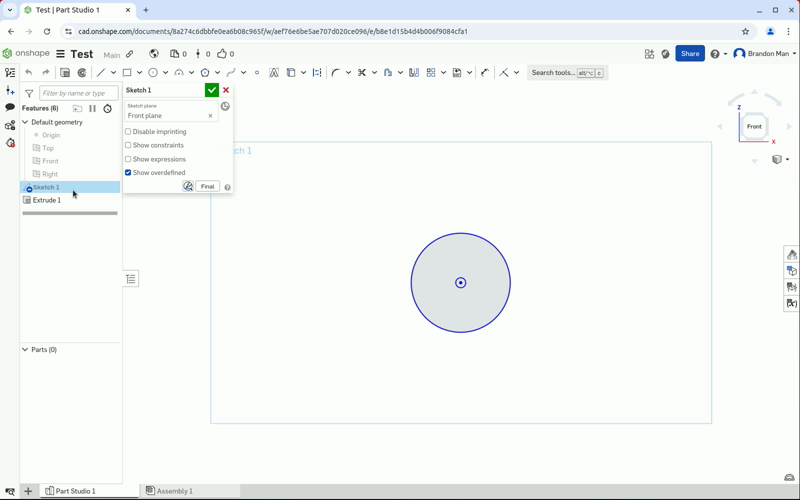
mouse_move(229, 92)
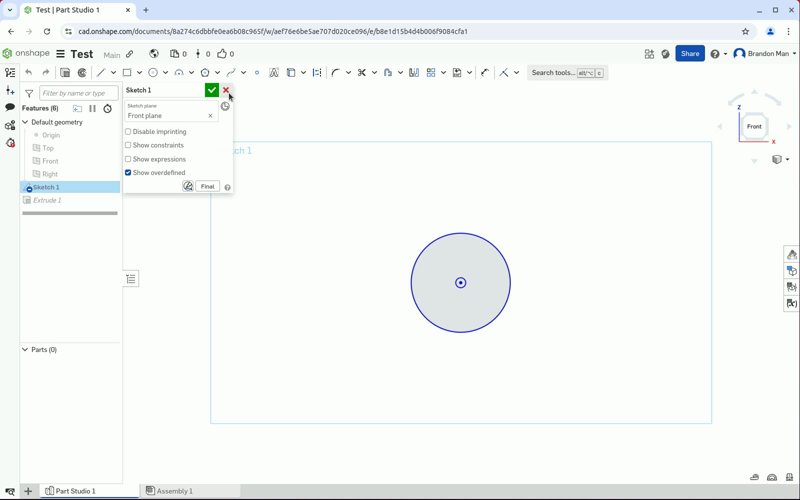
click(229, 92)
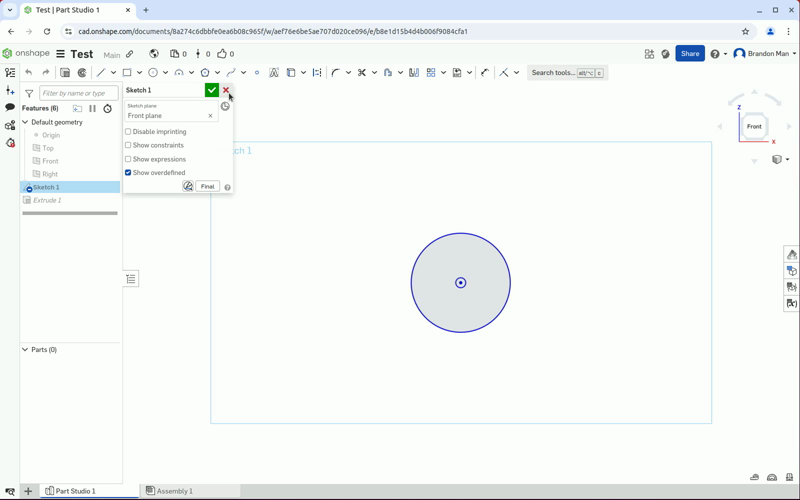
key(shift+s)
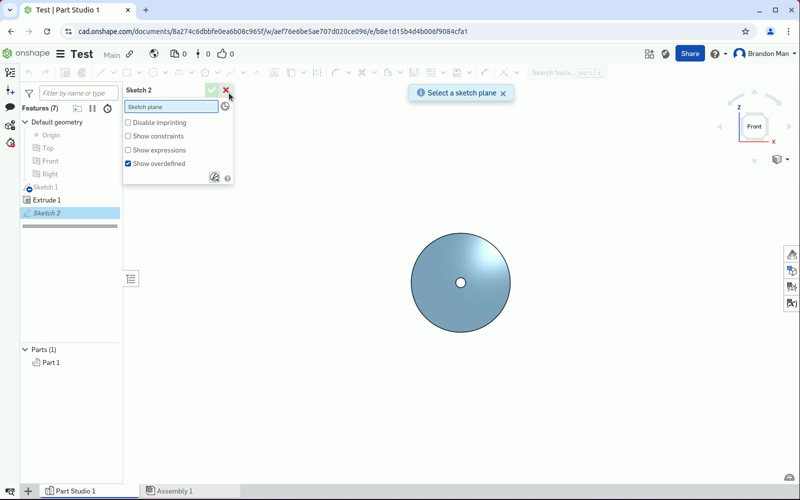
mouse_move(73, 163)
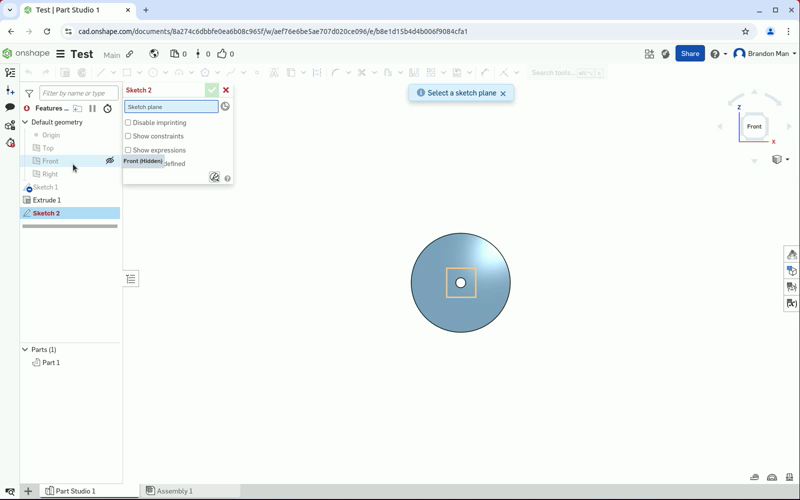
click(73, 163)
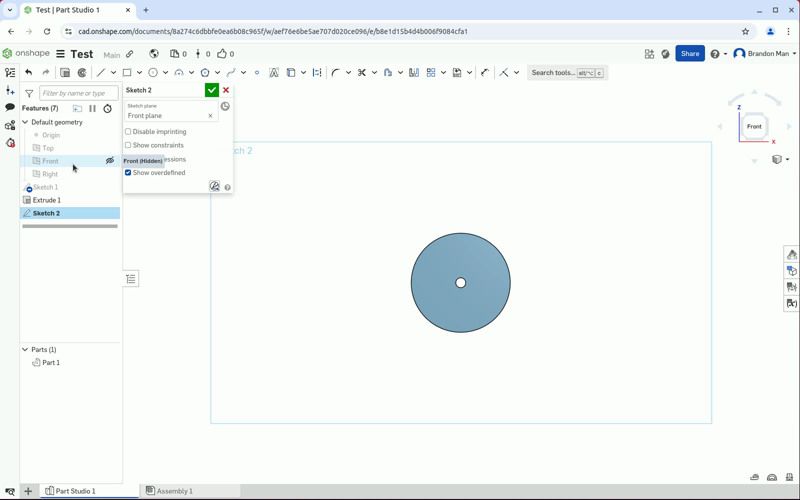
mouse_move(73, 352)
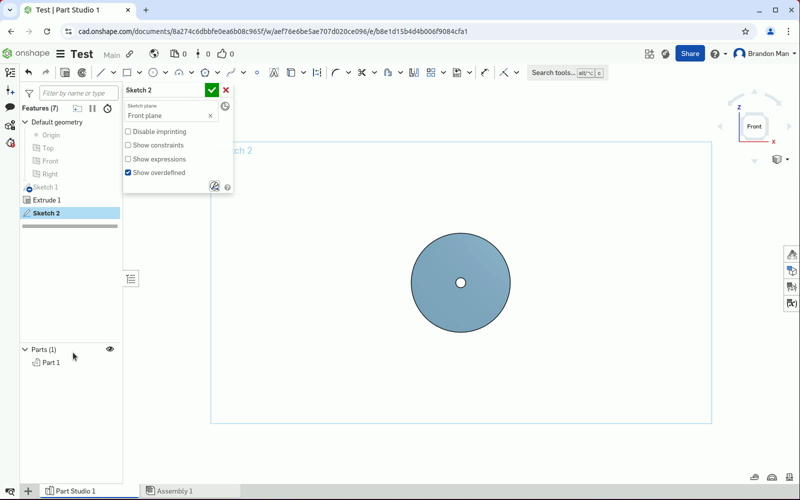
key(y)
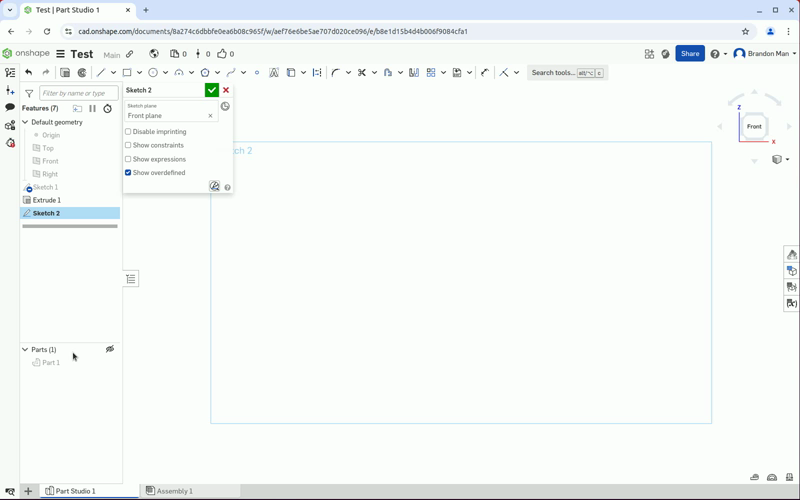
key(c)
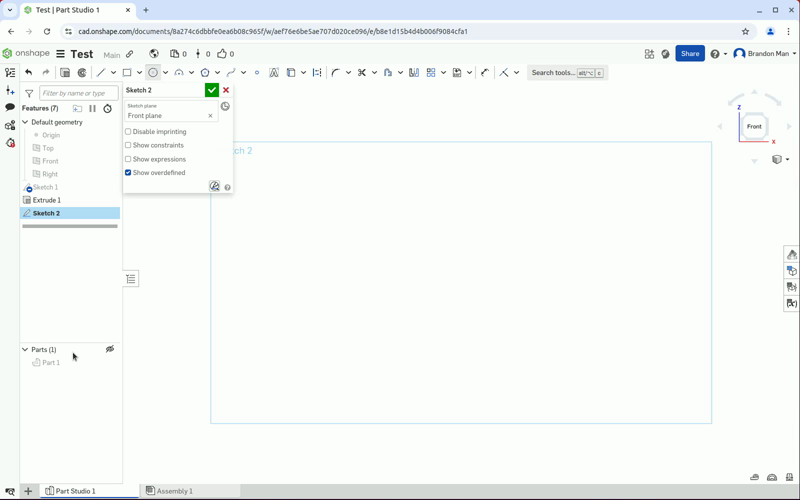
key_down(shift)
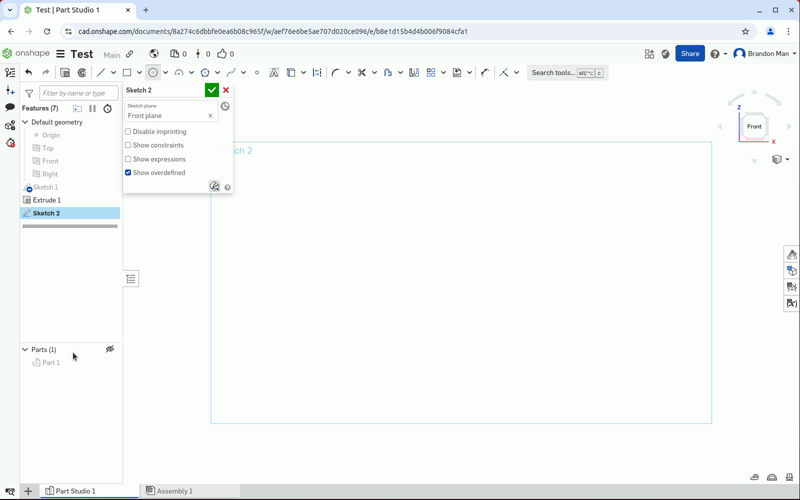
mouse_move(461, 282)
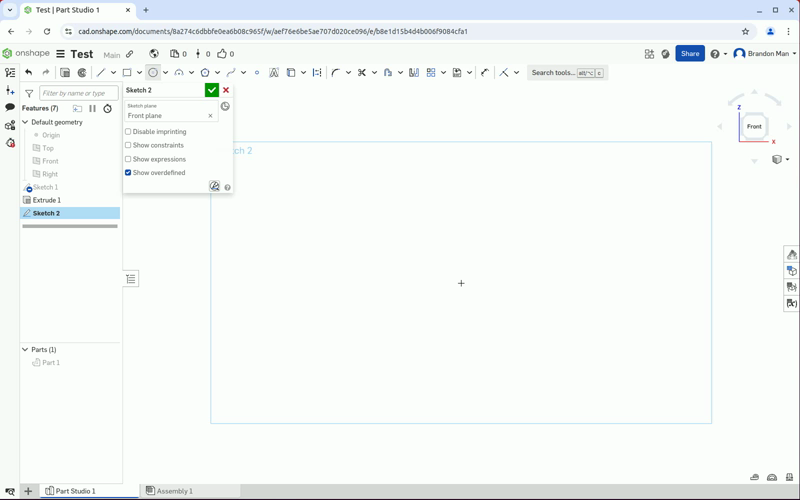
click(461, 282)
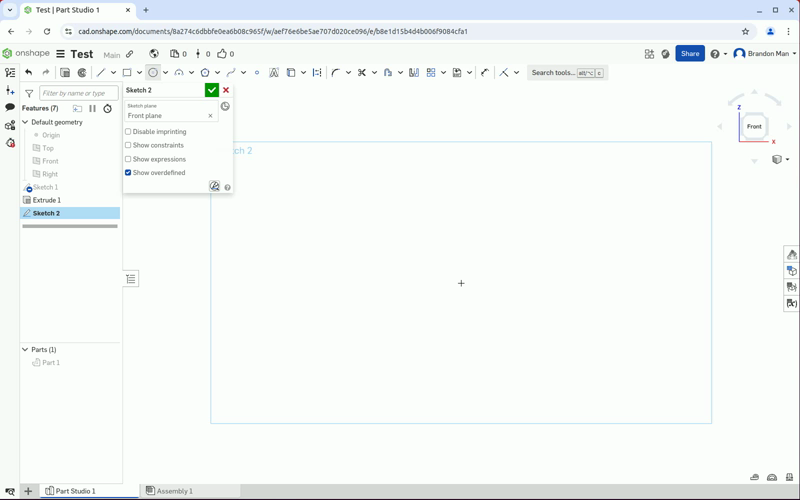
key_up(shift)
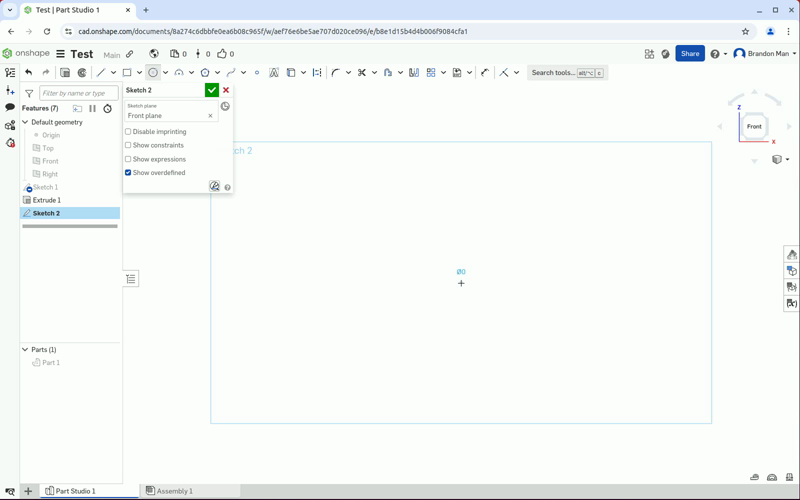
mouse_move(517, 282)
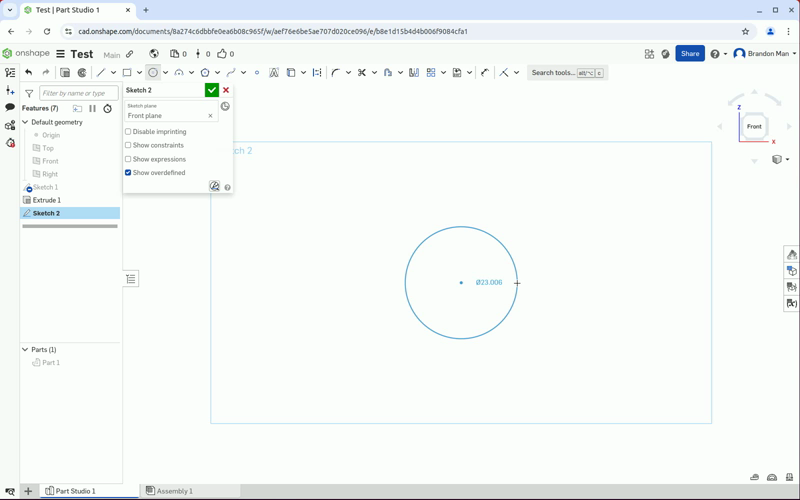
click(517, 282)
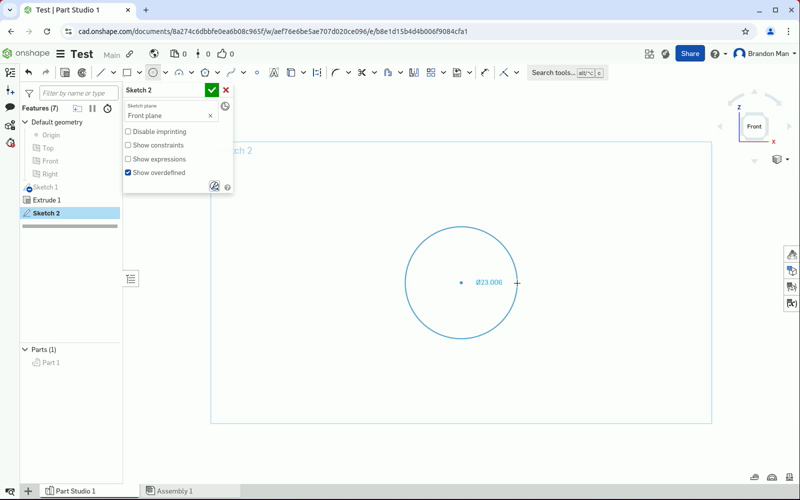
key(esc)
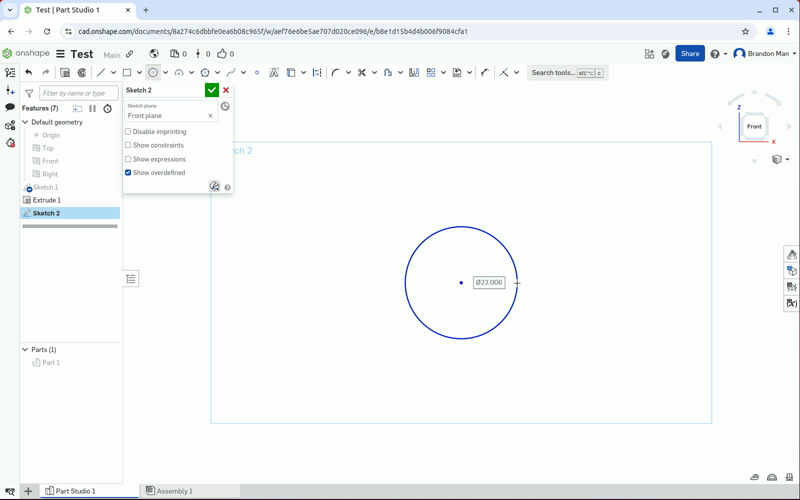
key(c)
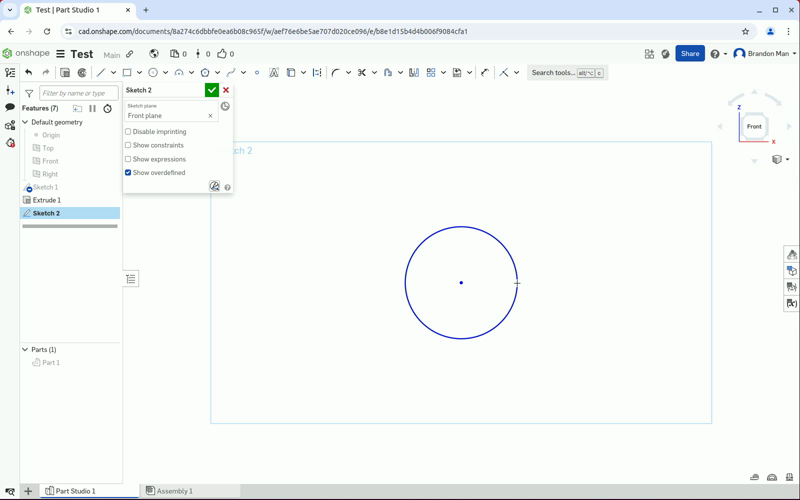
key_down(shift)
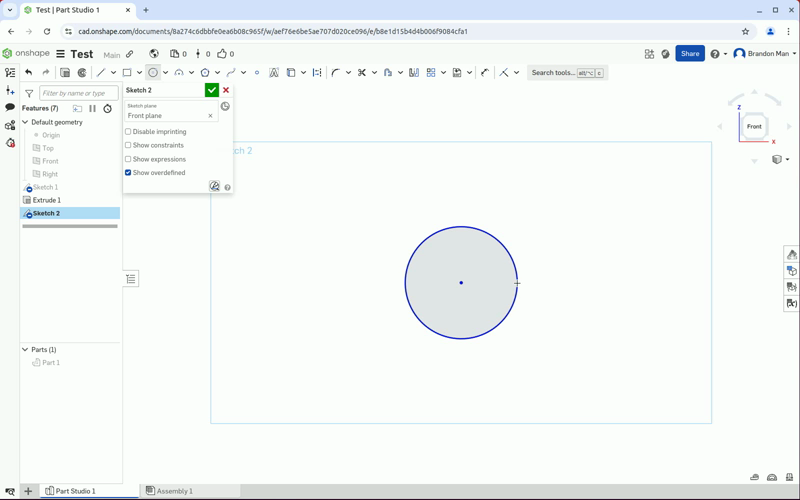
mouse_move(461, 282)
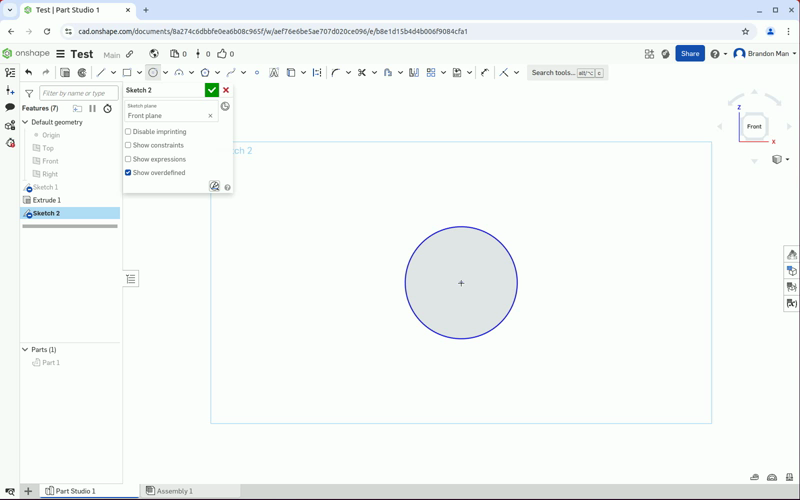
click(461, 282)
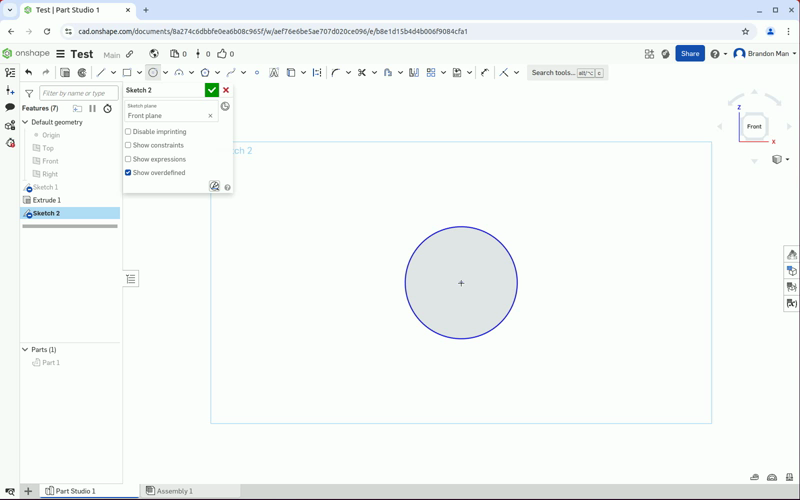
key_up(shift)
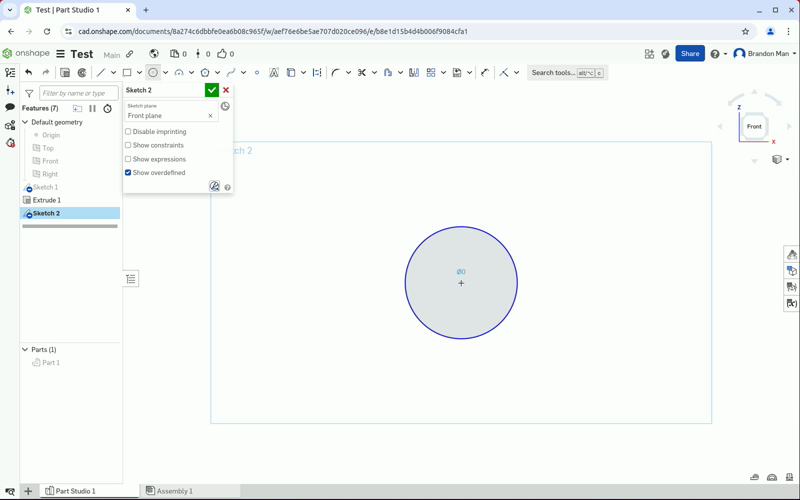
mouse_move(510, 282)
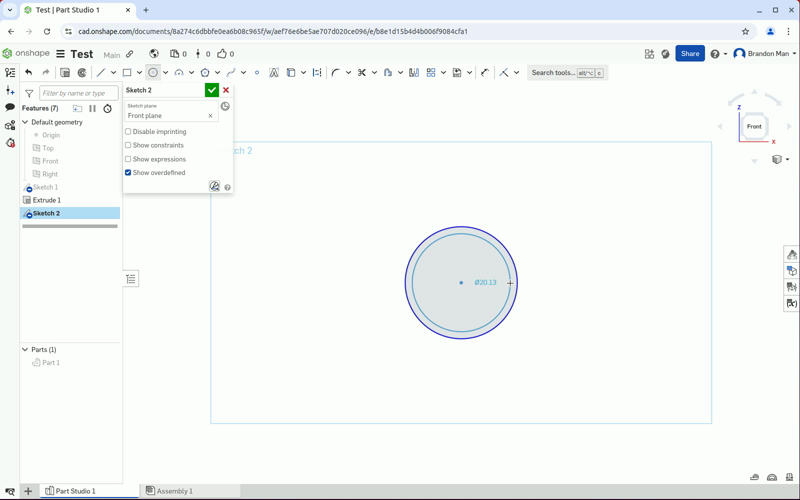
click(510, 282)
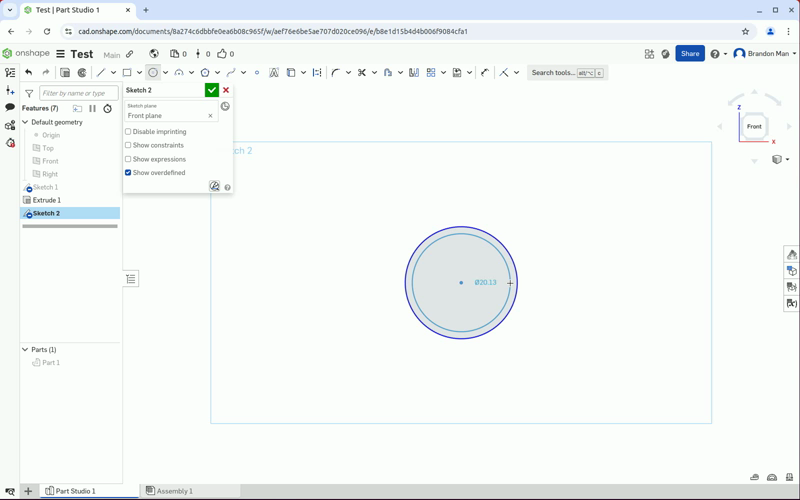
key(esc)
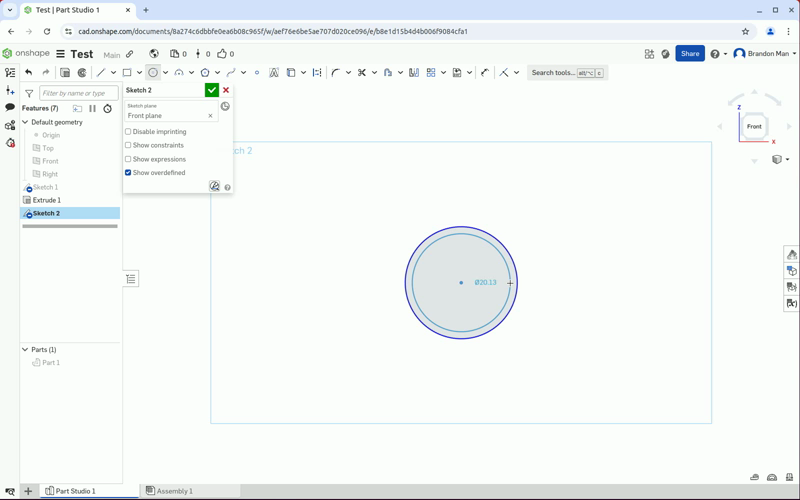
mouse_move(417, 309)
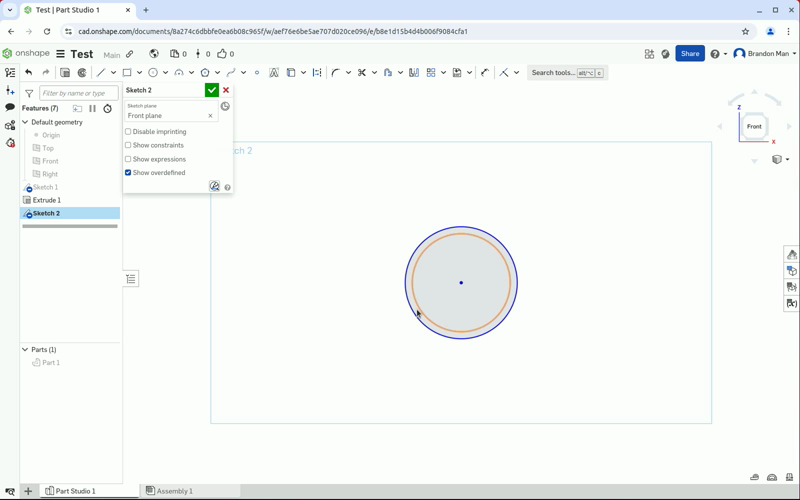
click(417, 309)
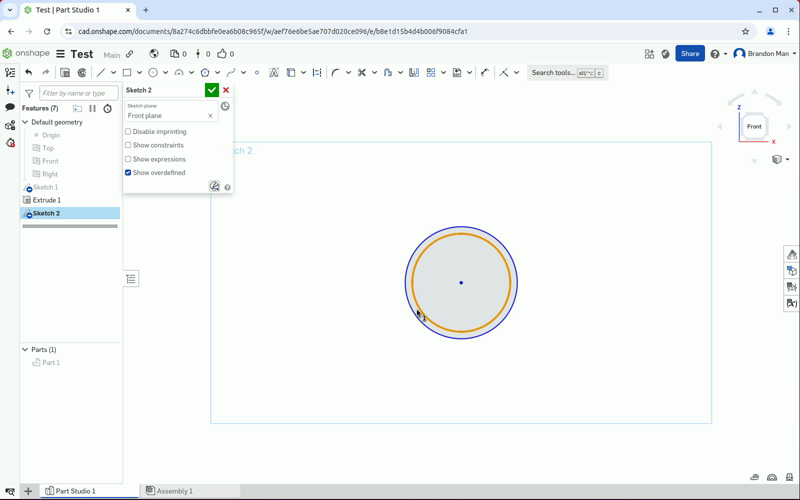
mouse_move(73, 352)
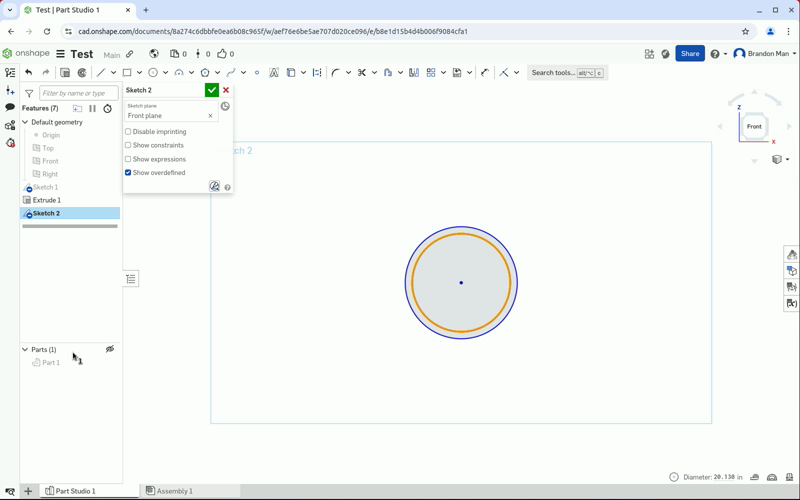
key(shift+y)
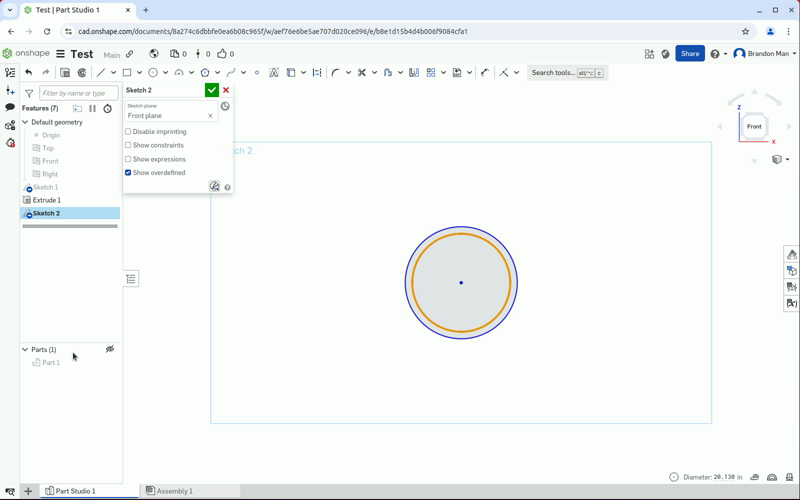
key(shift+e)
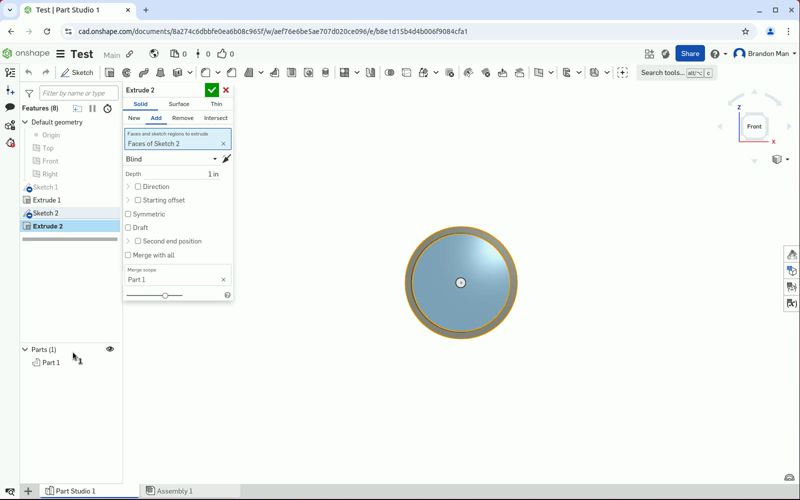
mouse_move(143, 106)
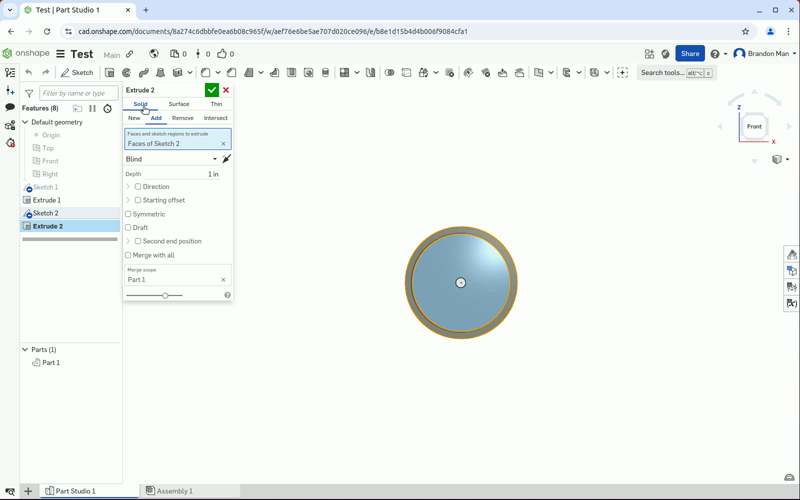
click(143, 106)
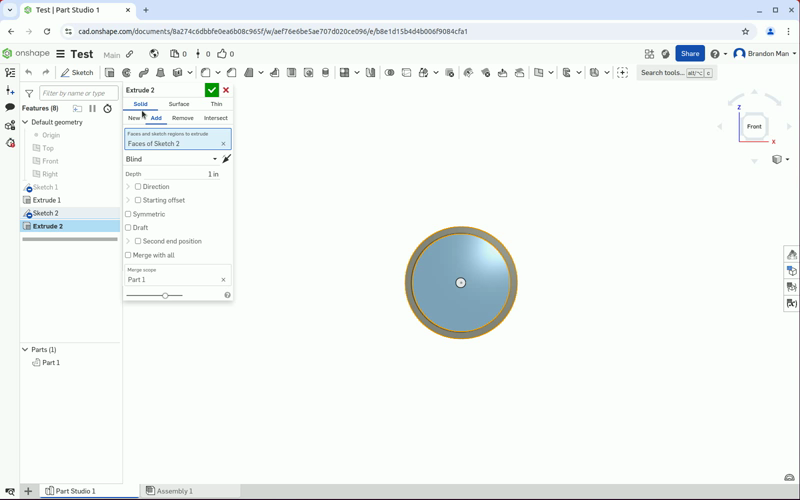
mouse_move(137, 120)
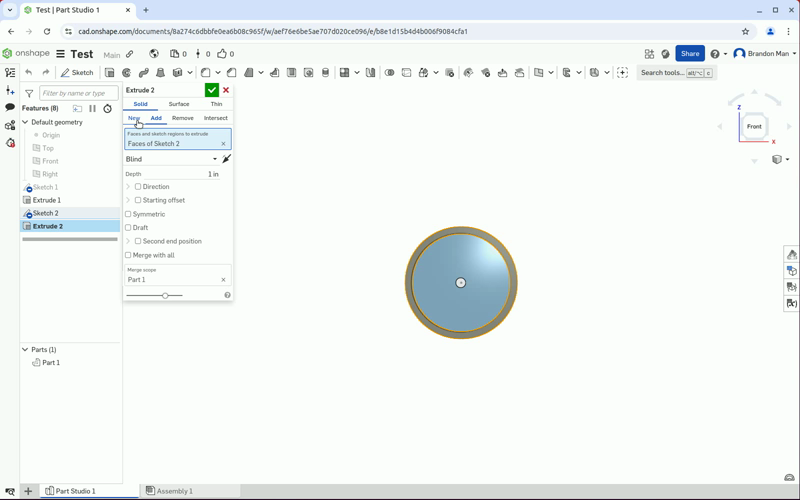
click(137, 120)
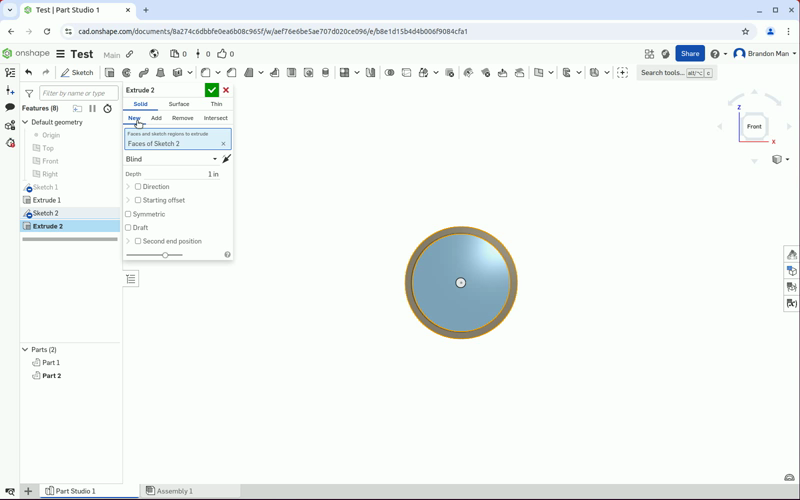
key(tab, 4)
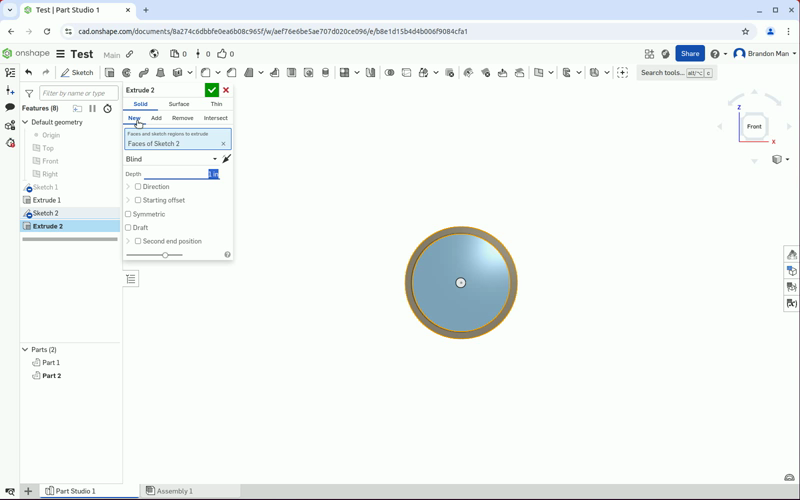
text(23.108)
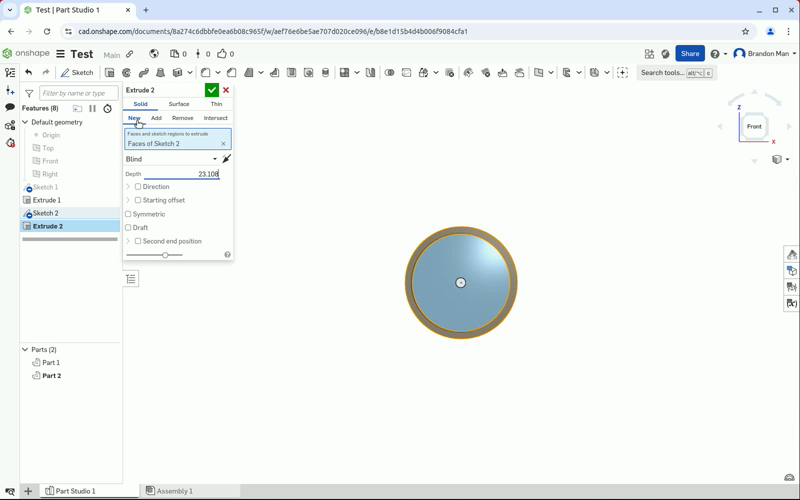
key(enter)
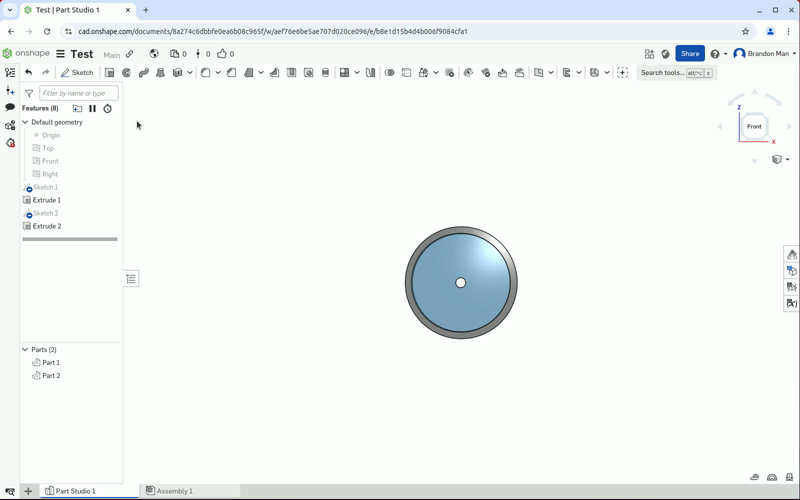
key(shift+h)
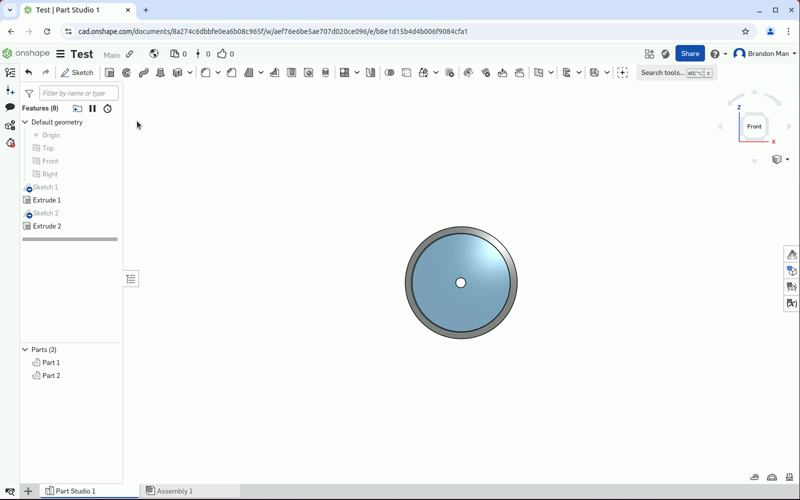
key(shift+h)
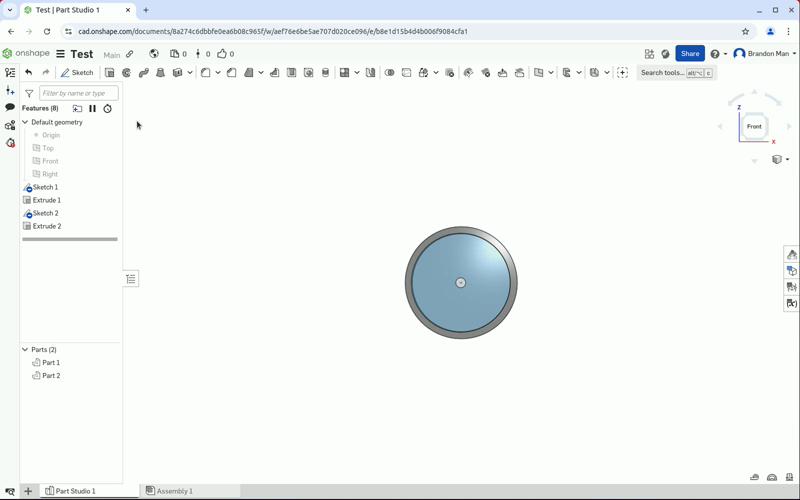
key(shift+7)
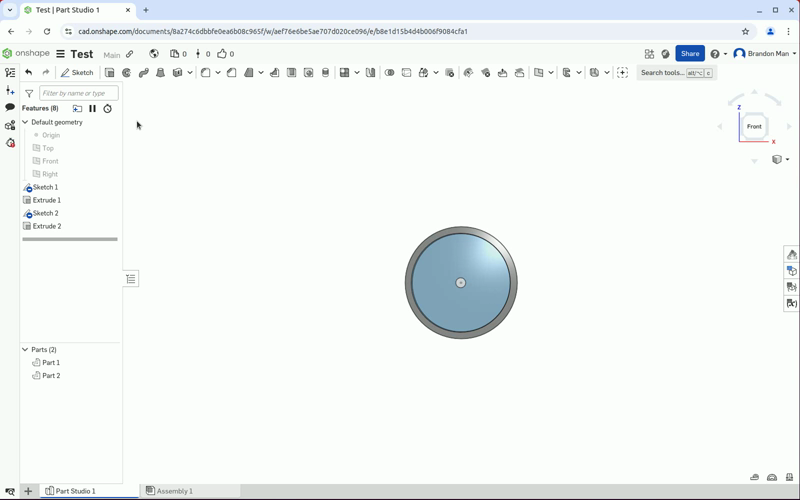
key(left, 2)
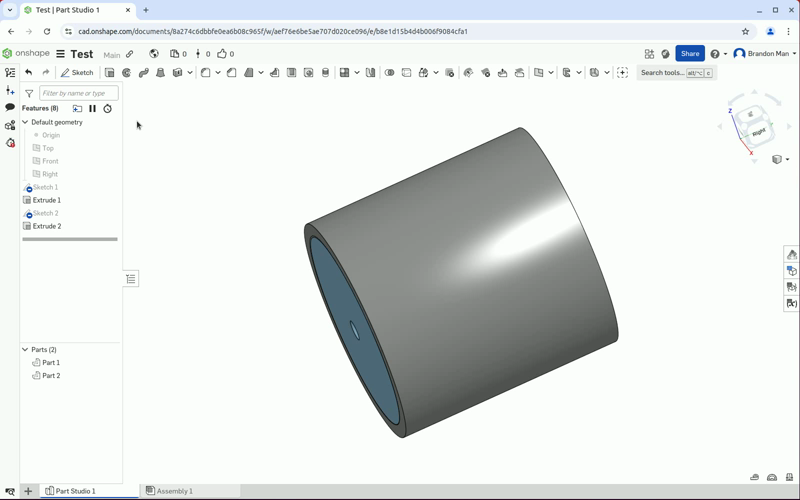
key(down, 2)
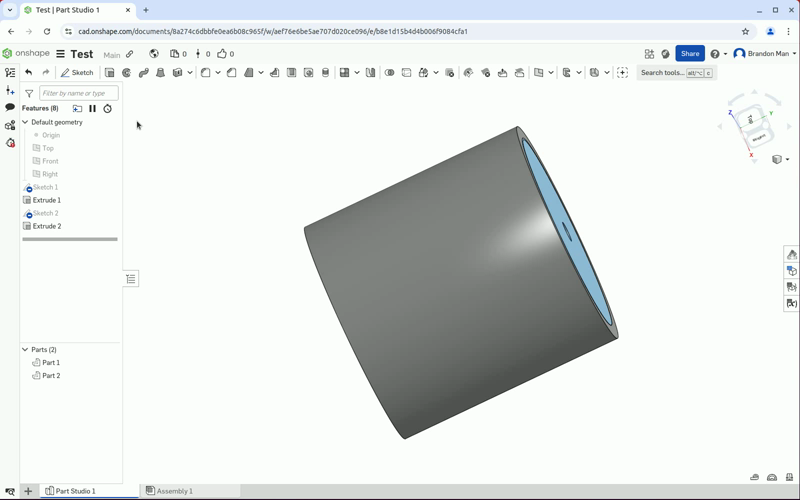
key(up, 2)
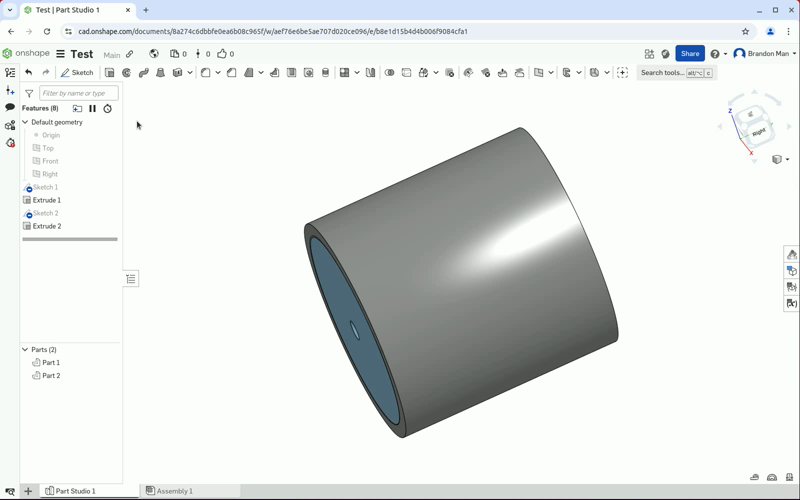
key(right, 2)
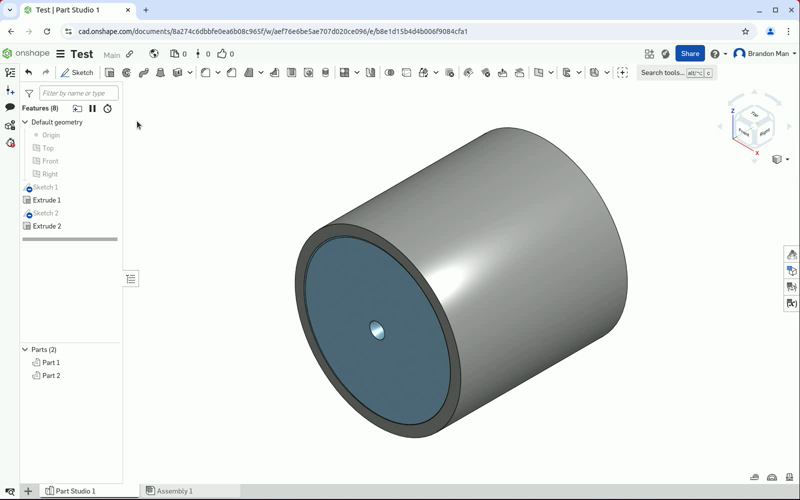
mouse_move(73, 189)
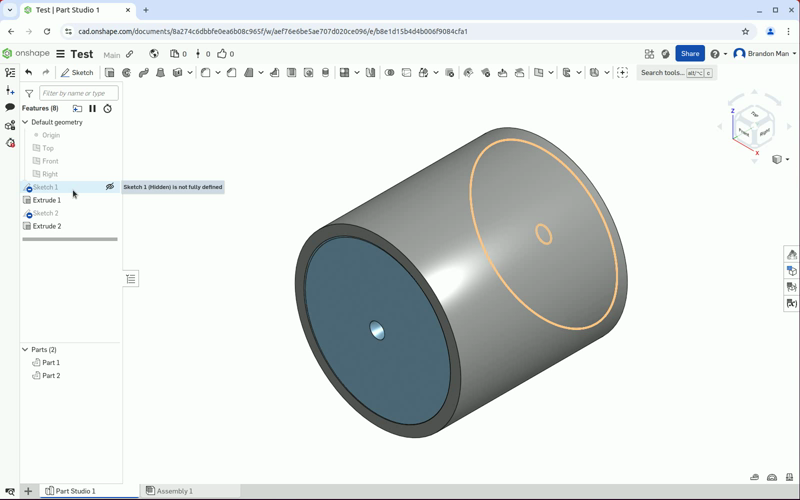
click(73, 189)